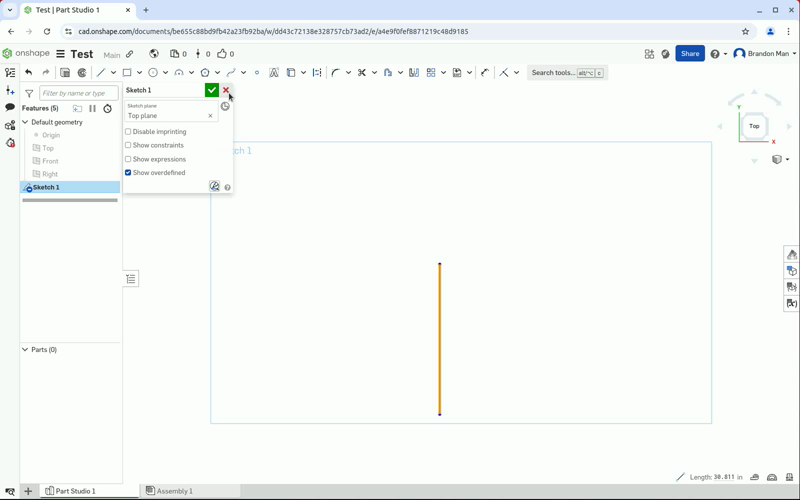
key(shift+h)
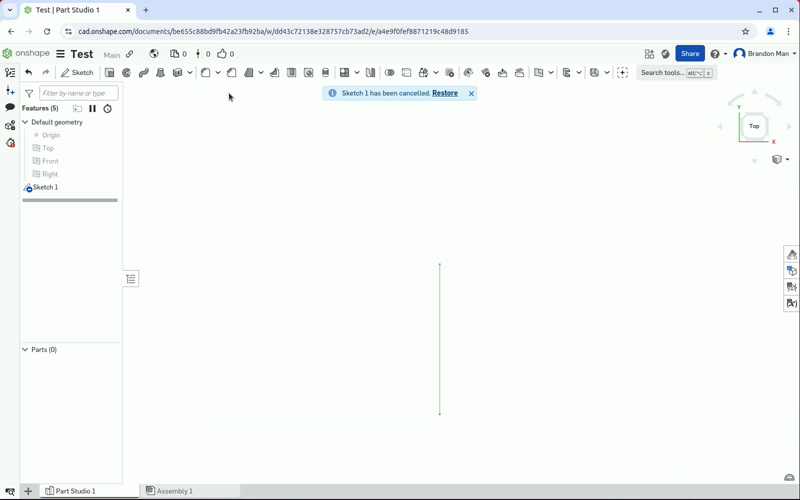
key(shift+s)
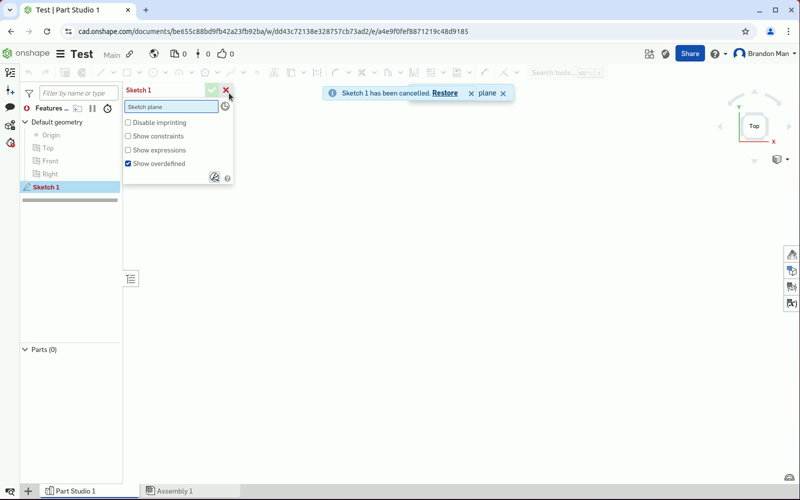
mouse_move(73, 150)
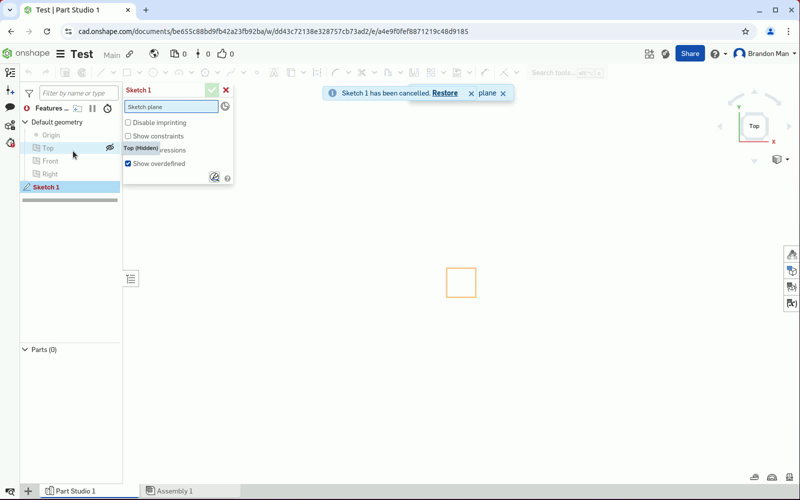
click(73, 150)
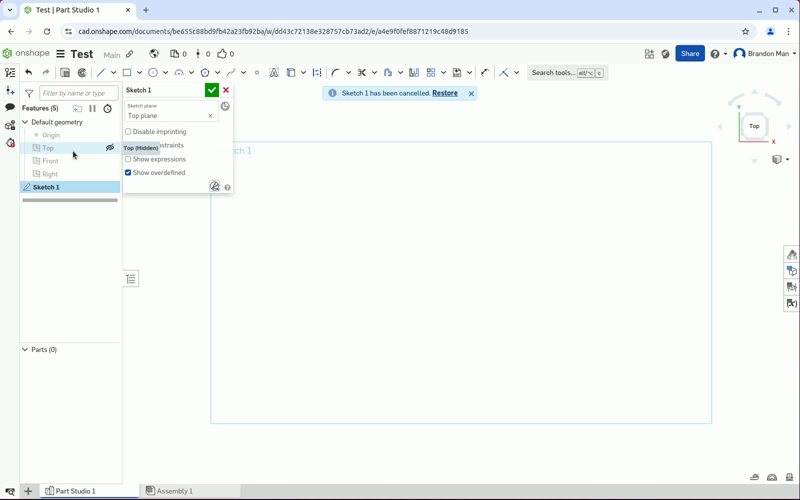
mouse_move(73, 352)
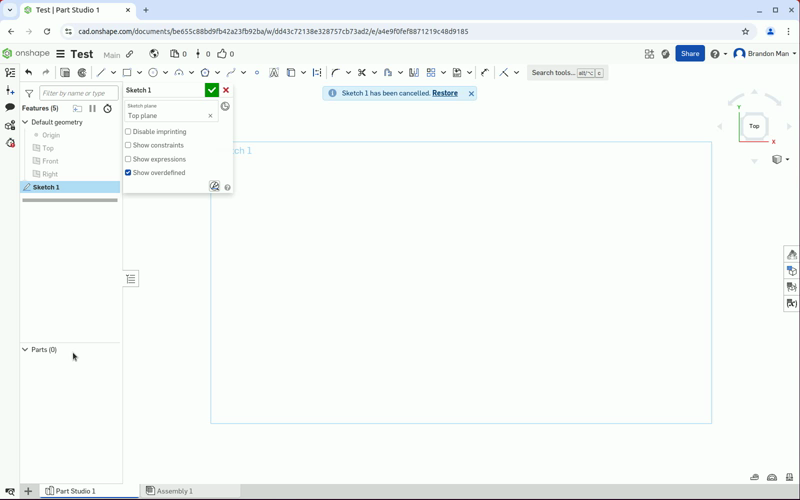
key(y)
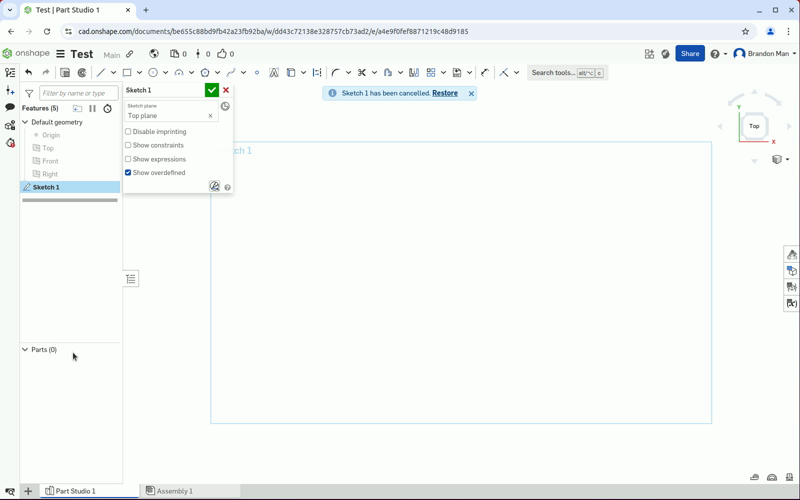
key(c)
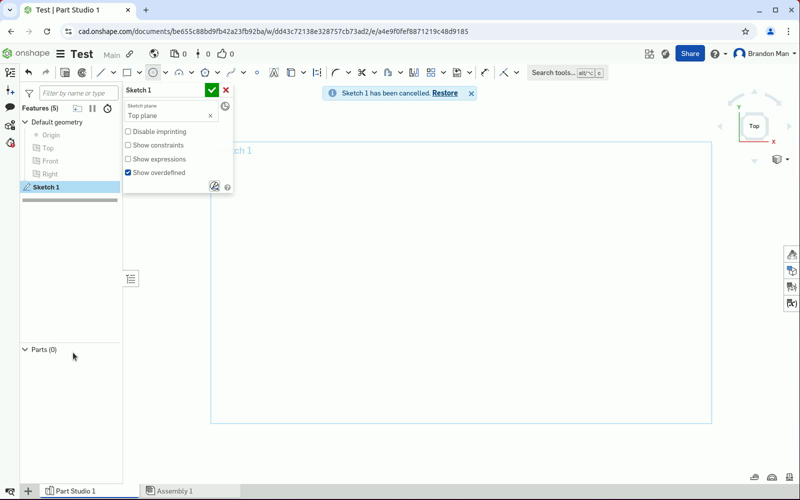
key_down(shift)
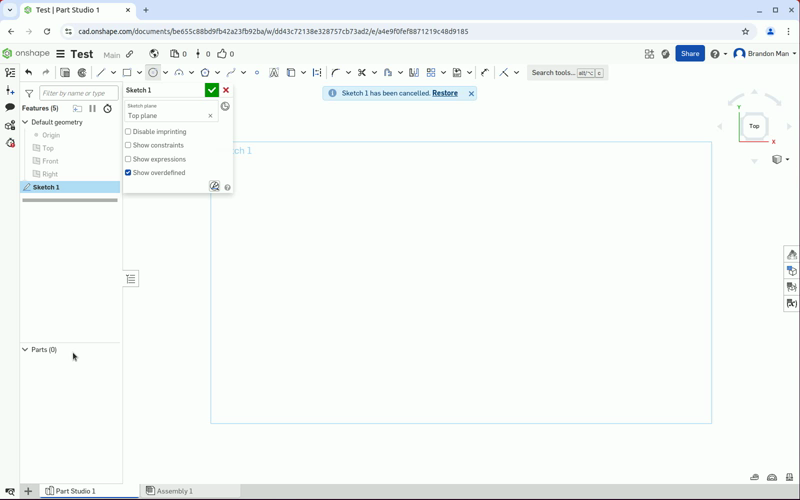
mouse_move(461, 282)
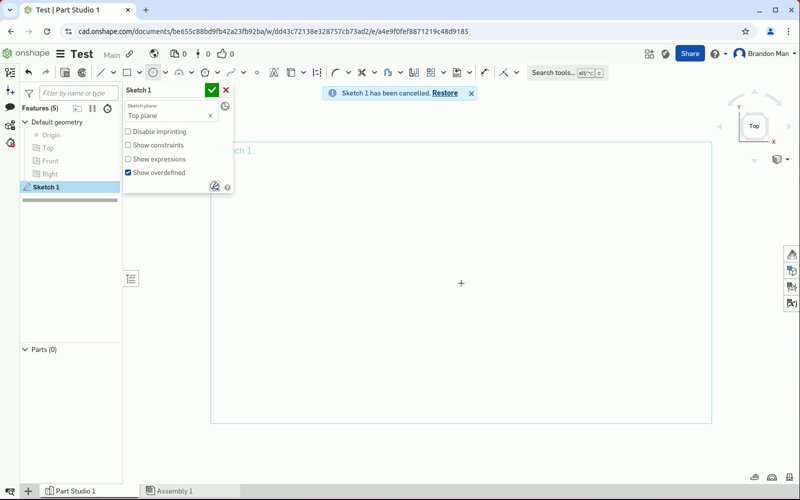
click(461, 282)
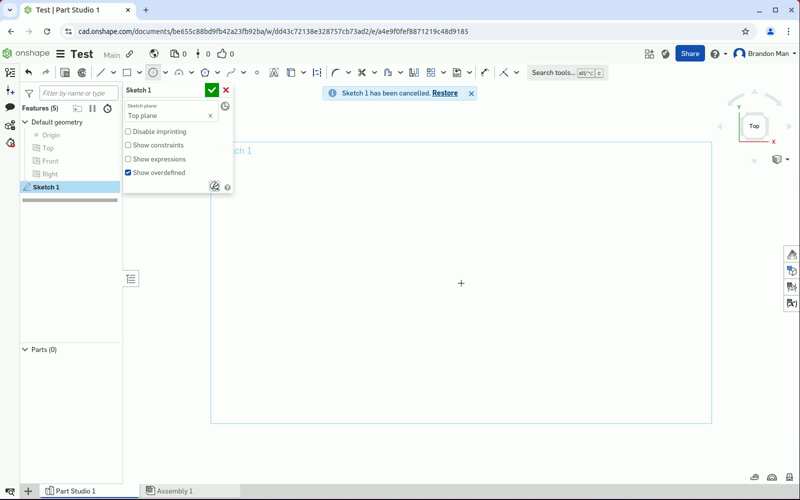
key_up(shift)
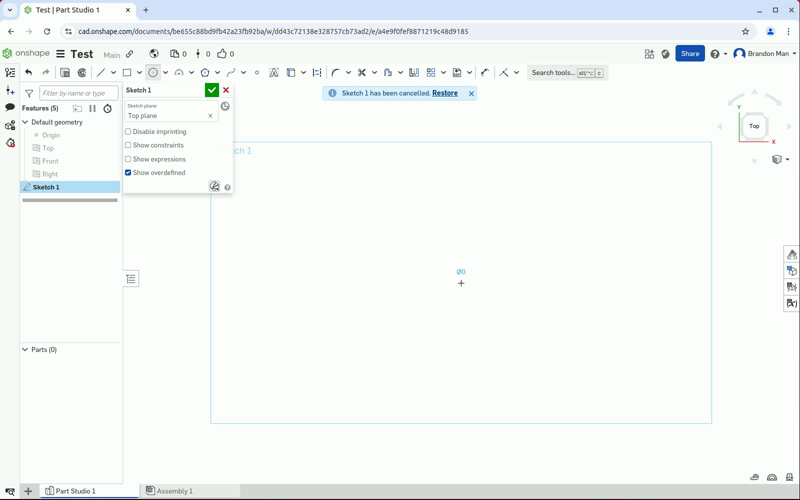
mouse_move(473, 282)
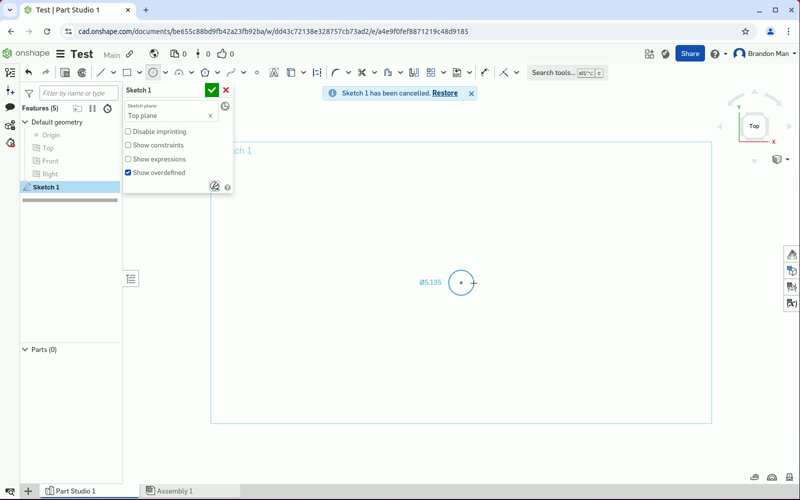
click(473, 282)
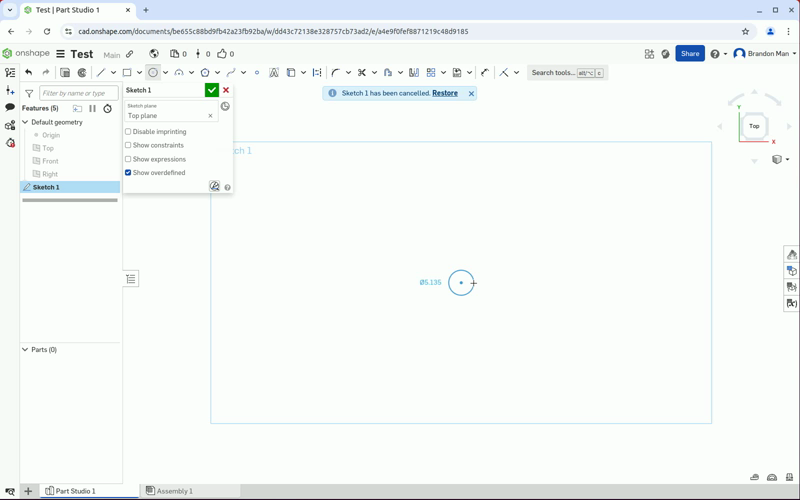
key(esc)
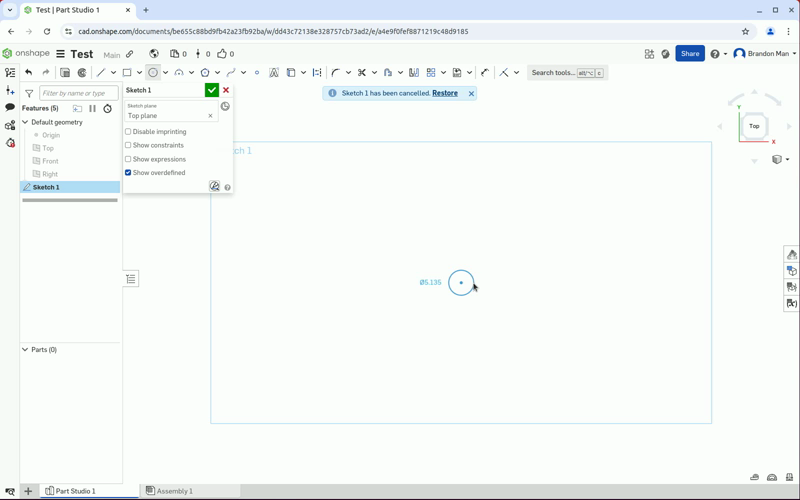
key(c)
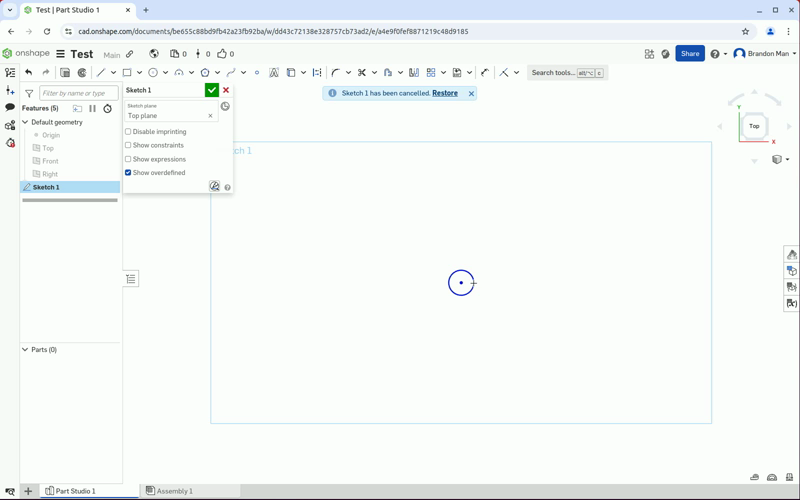
key_down(shift)
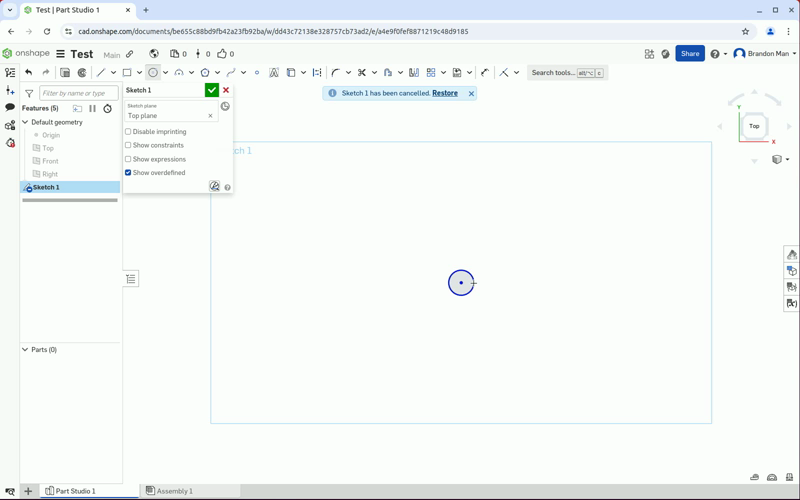
mouse_move(461, 282)
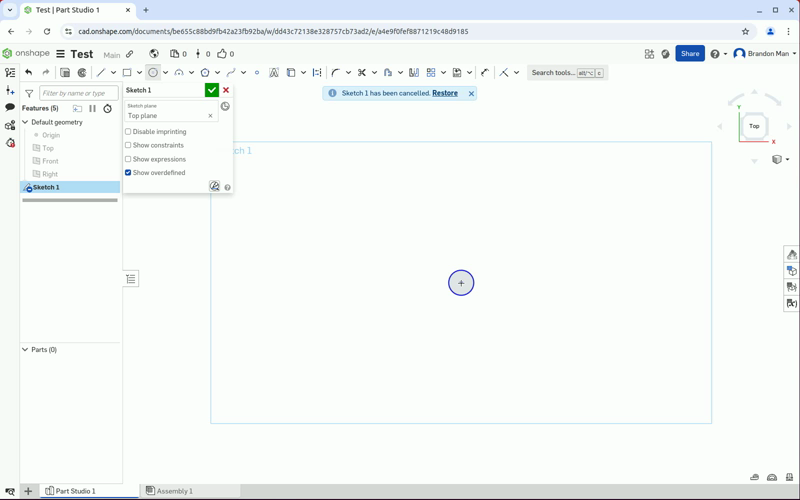
click(461, 282)
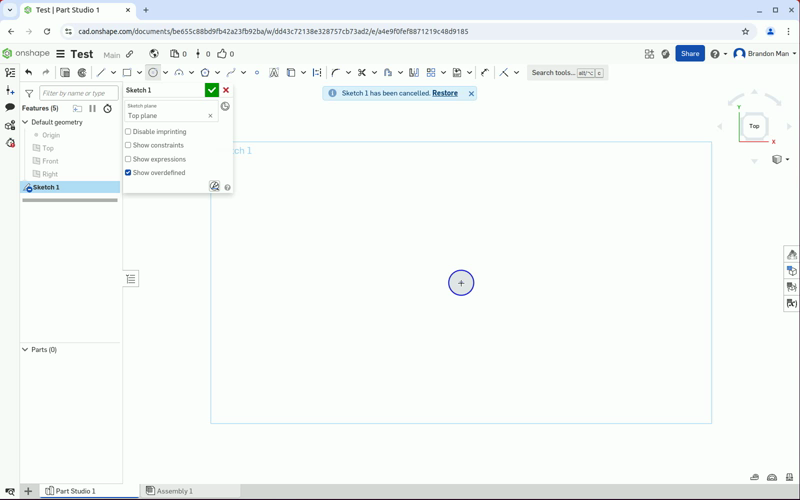
key_up(shift)
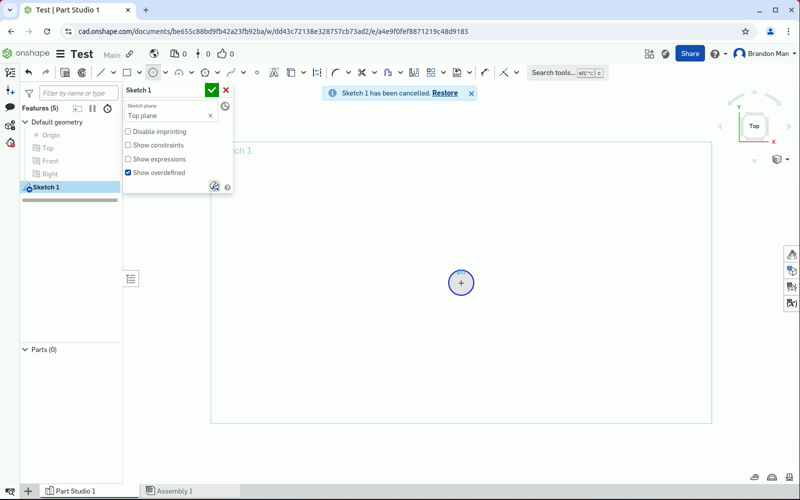
mouse_move(469, 282)
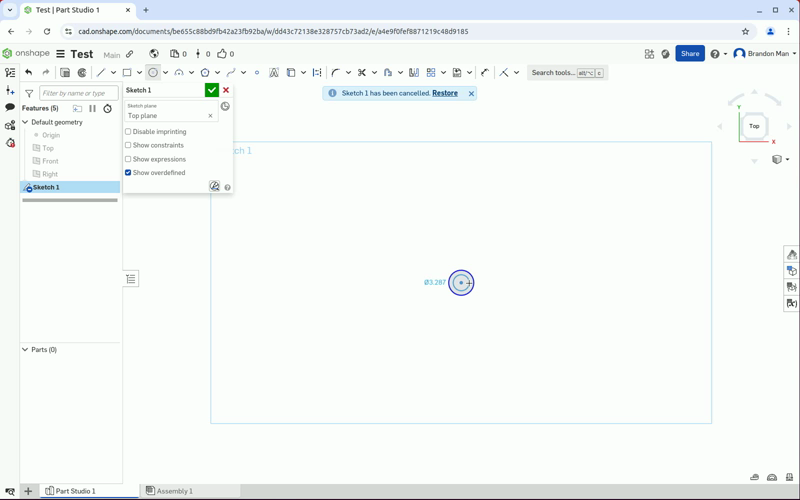
scroll(6)
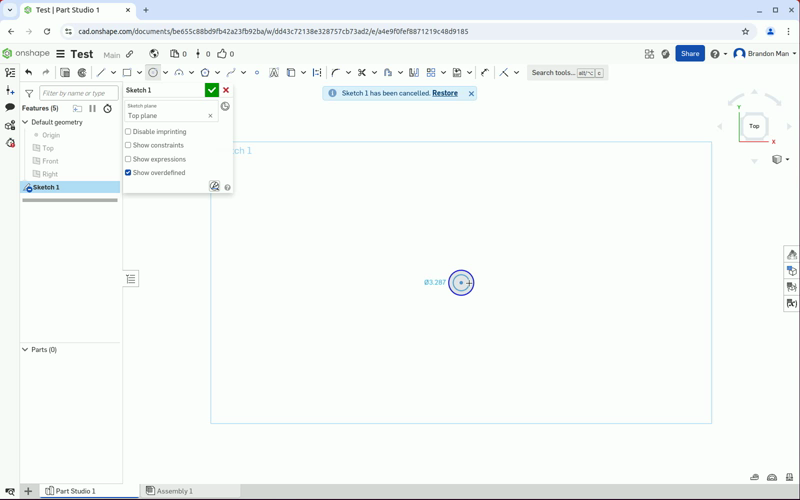
scroll(6)
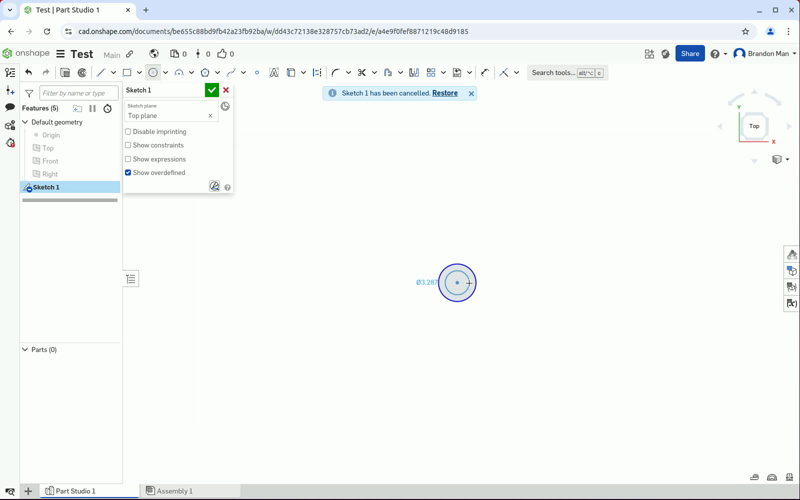
scroll(6)
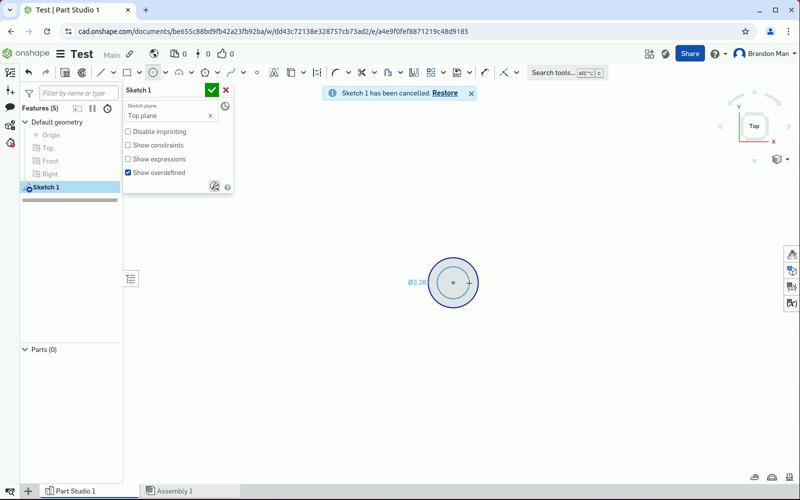
scroll(6)
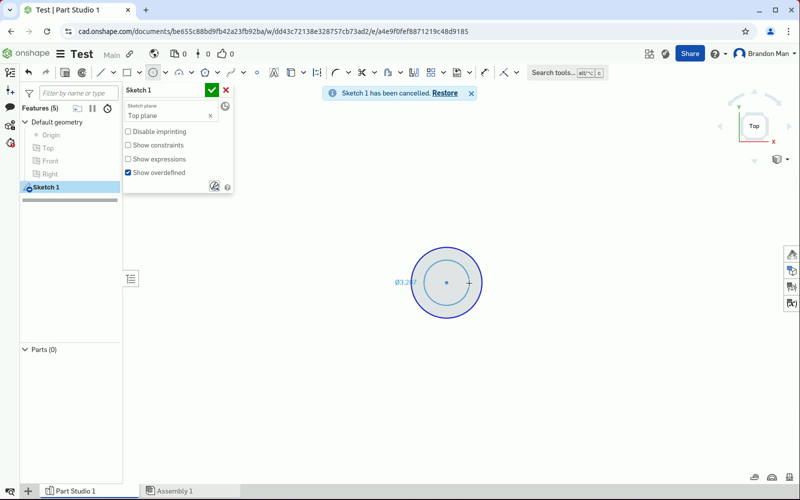
scroll(6)
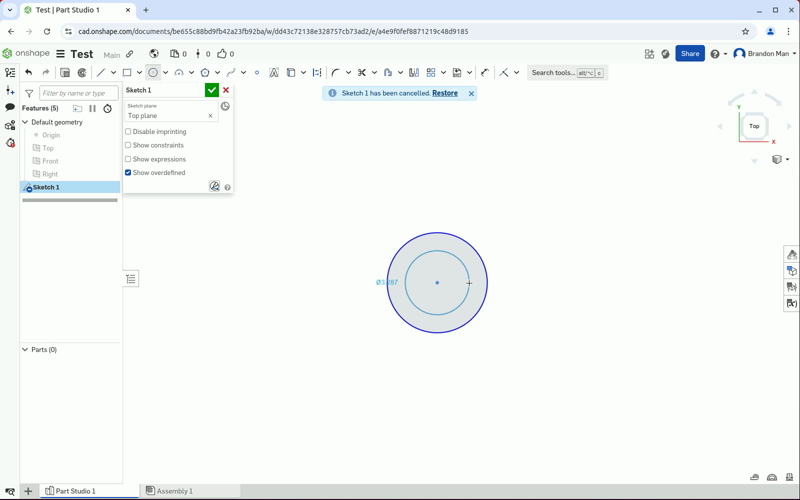
scroll(6)
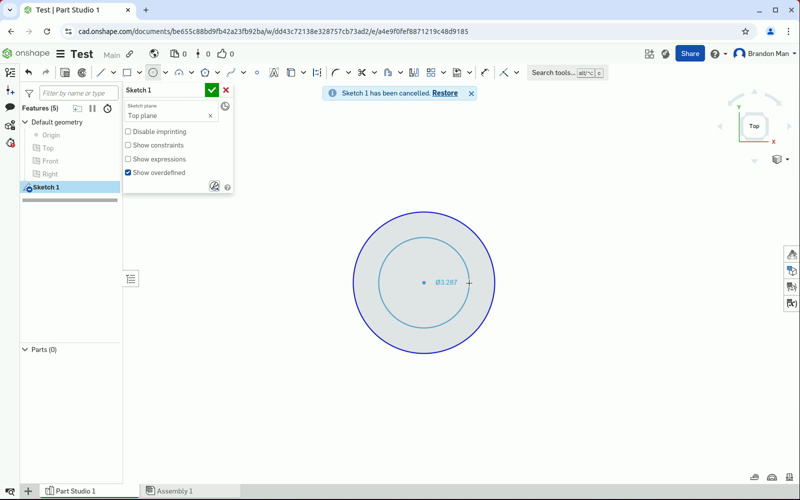
scroll(6)
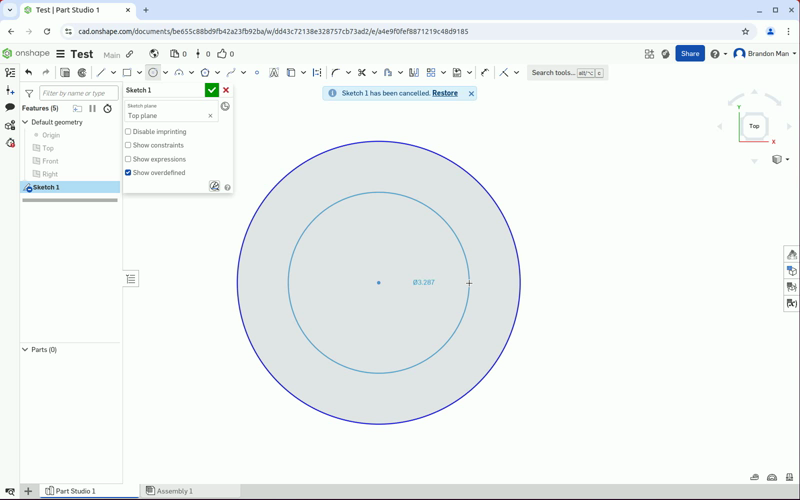
click(469, 282)
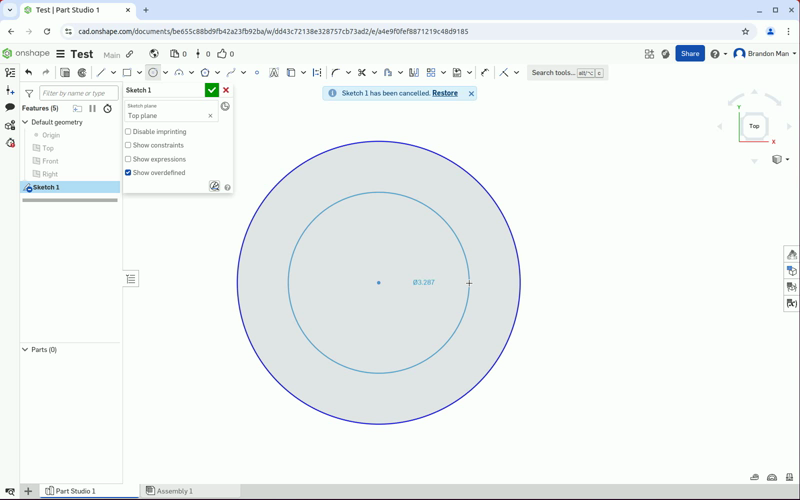
scroll(-6)
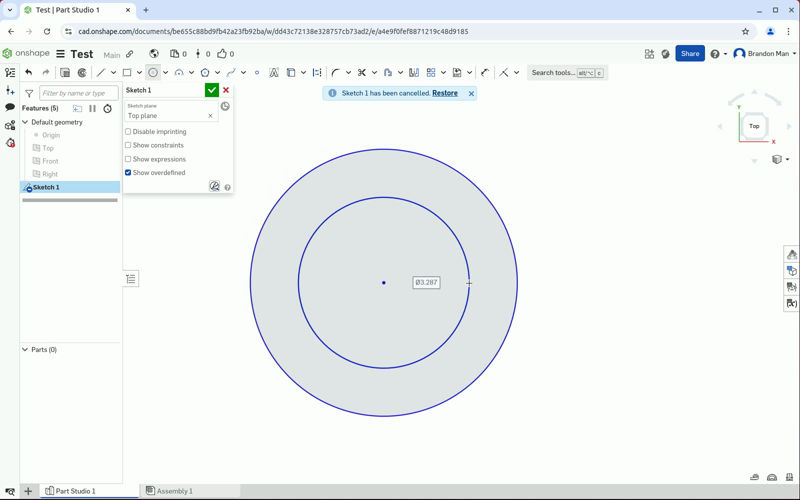
scroll(-6)
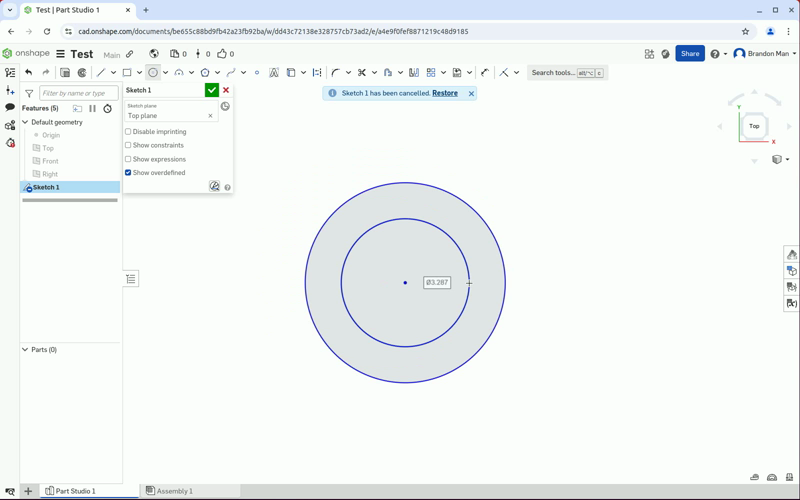
scroll(-6)
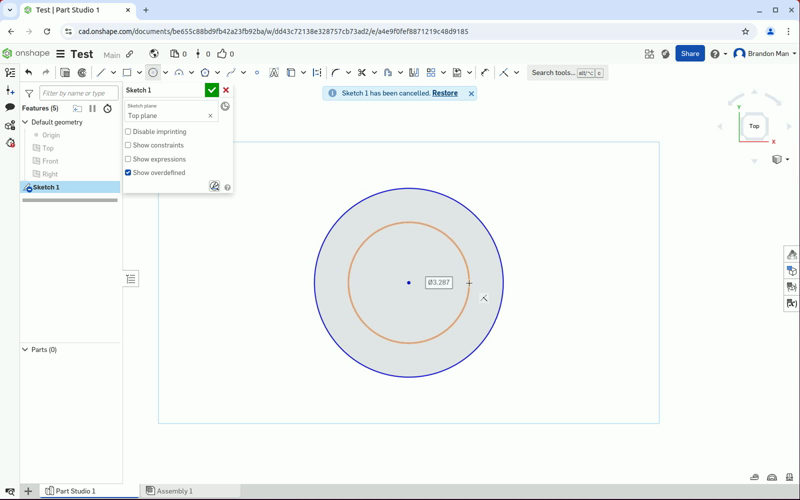
scroll(-6)
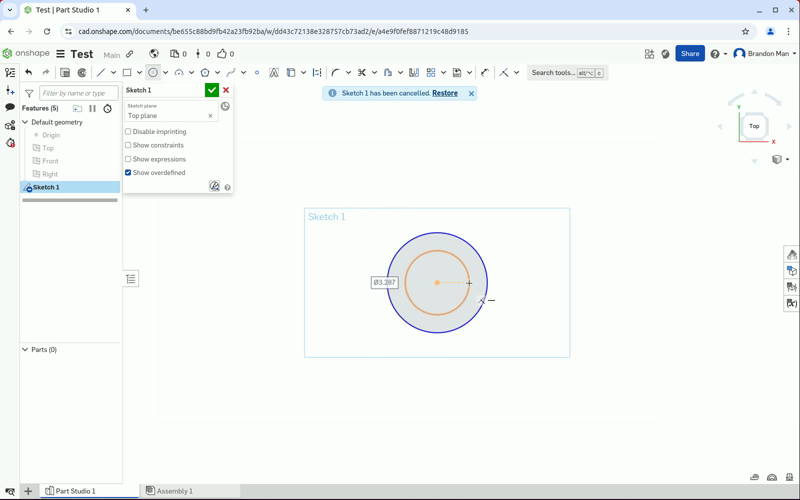
scroll(-6)
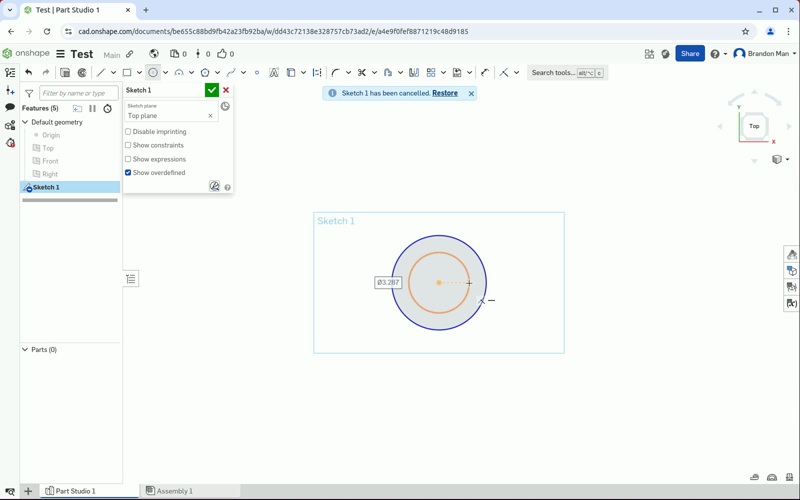
scroll(-6)
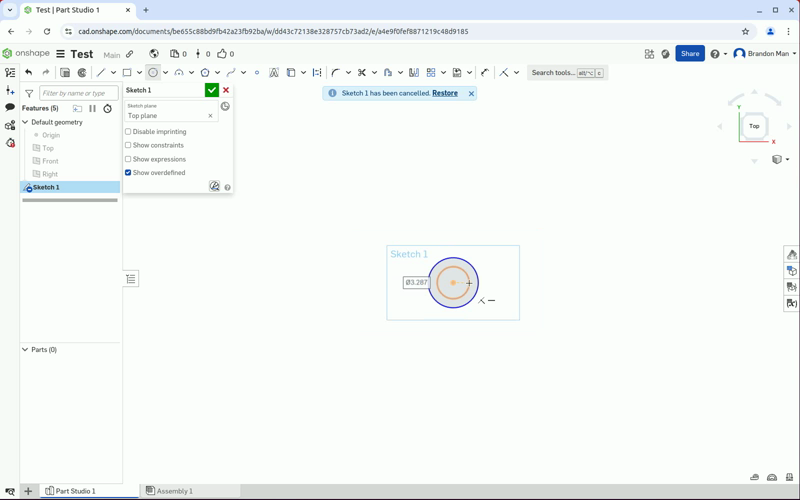
scroll(-6)
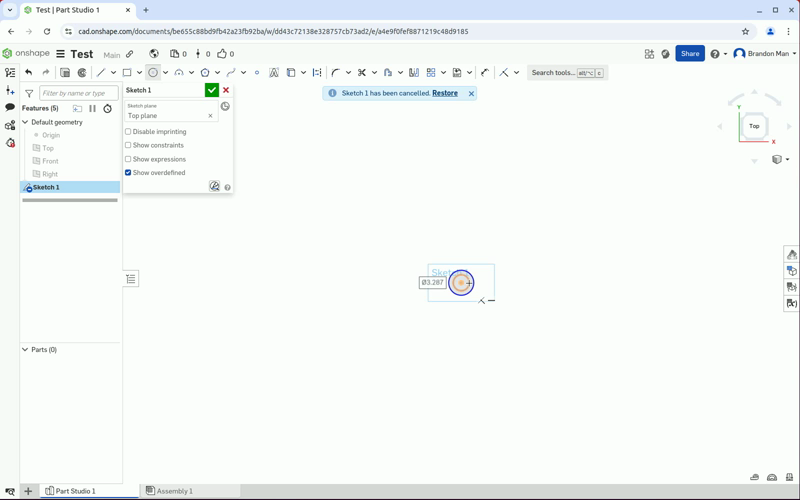
key(esc)
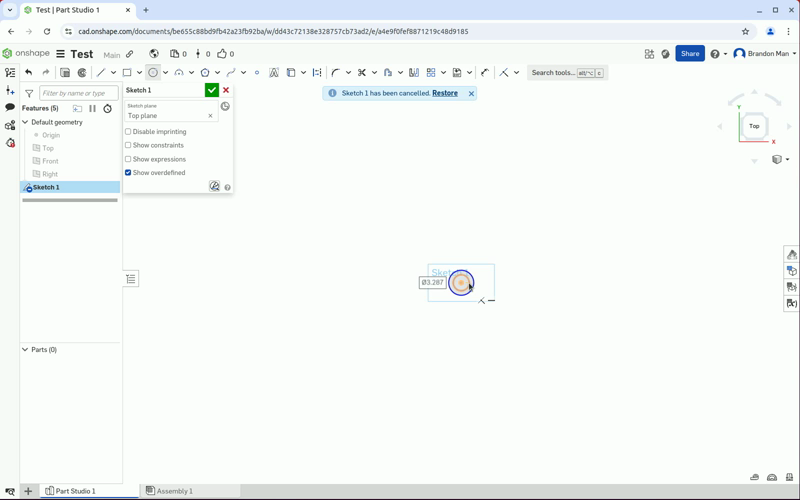
mouse_move(464, 274)
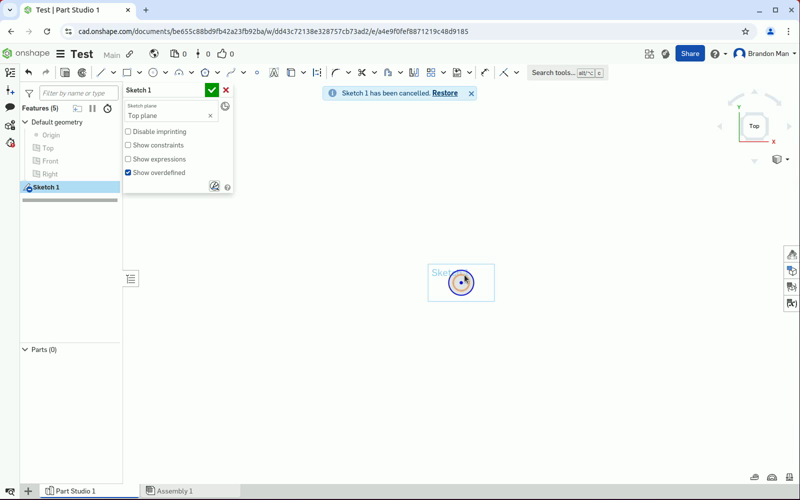
scroll(6)
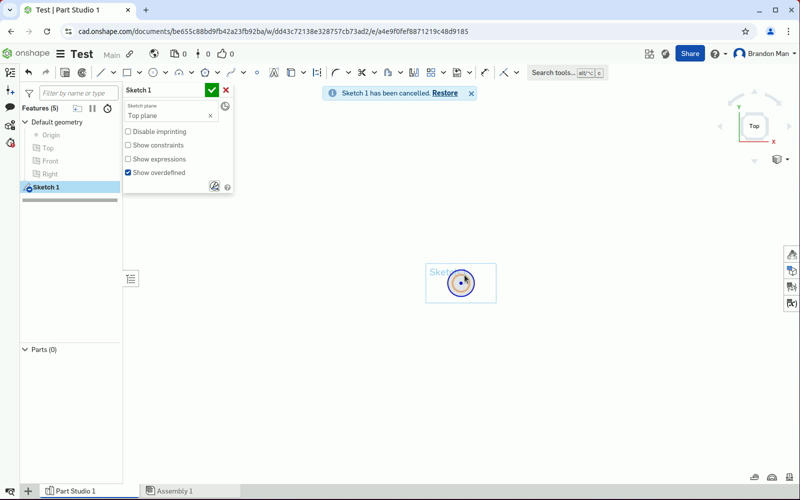
scroll(6)
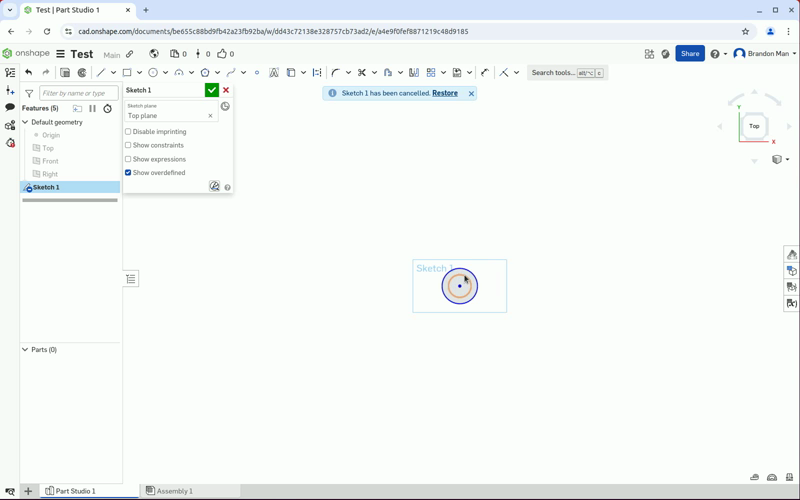
scroll(6)
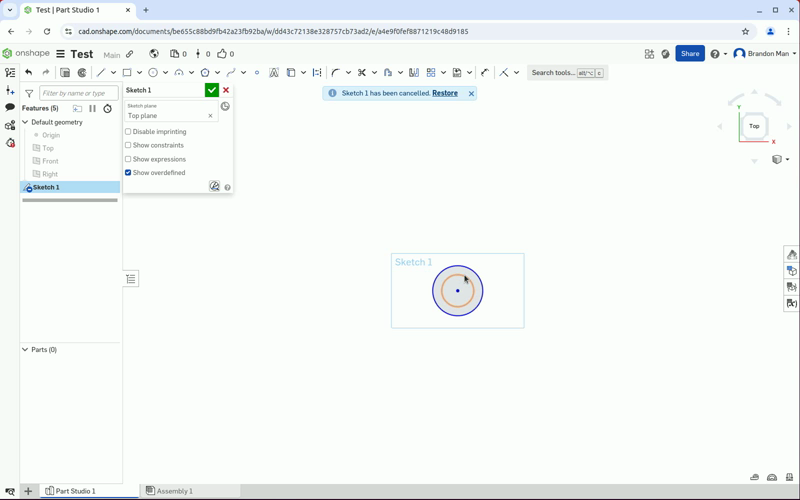
scroll(6)
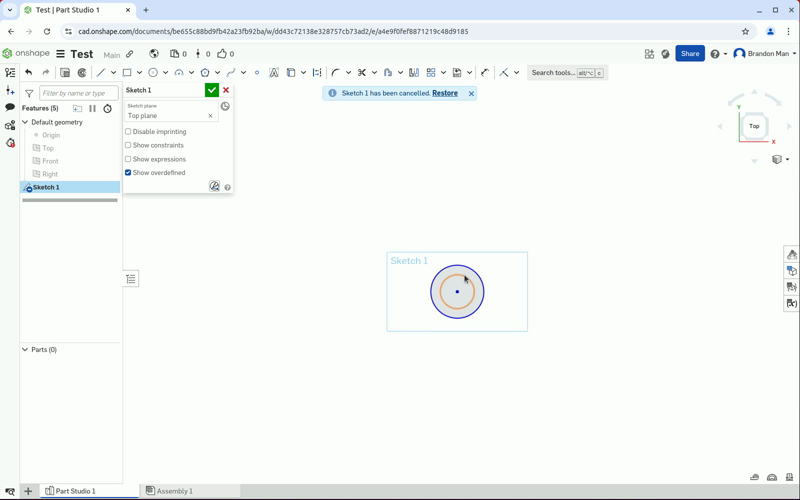
scroll(6)
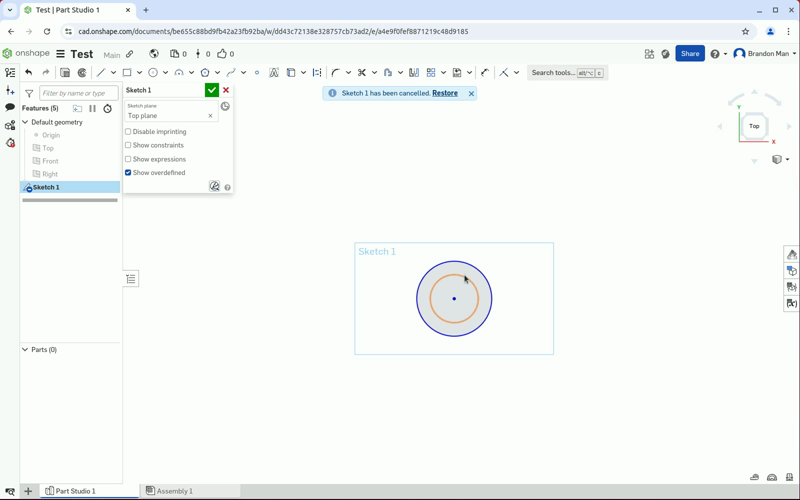
scroll(6)
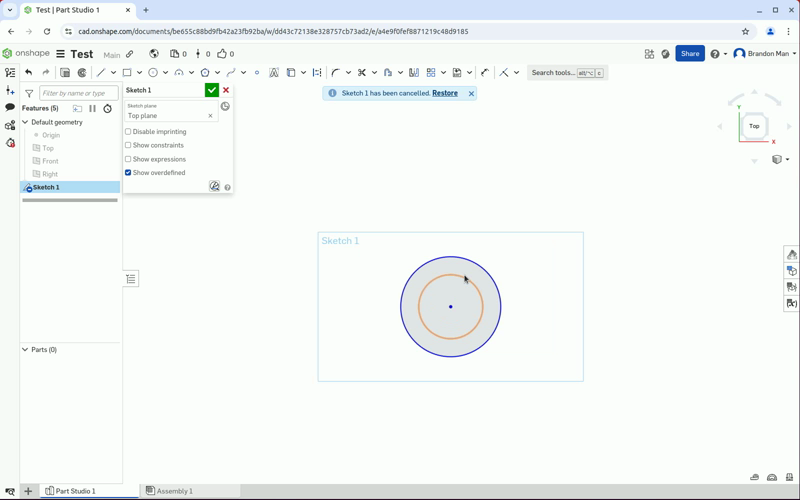
scroll(6)
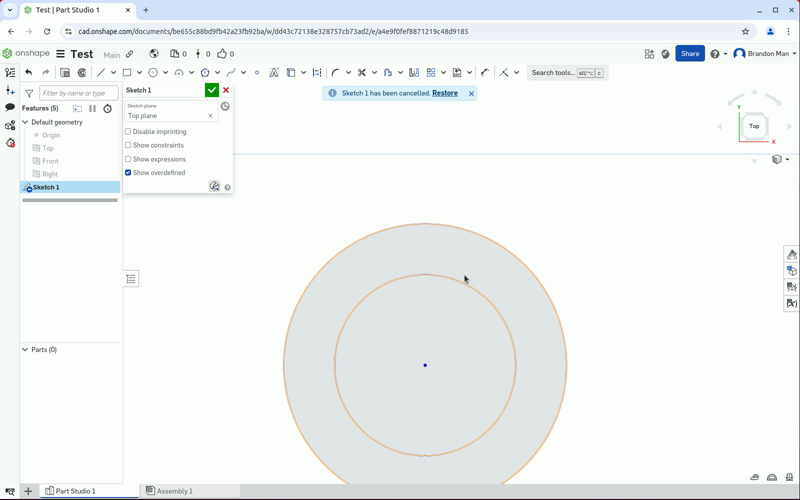
click(464, 274)
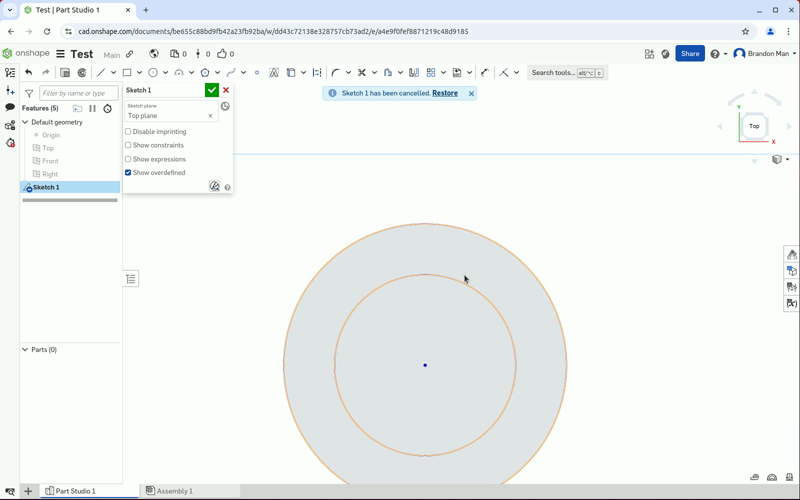
scroll(-6)
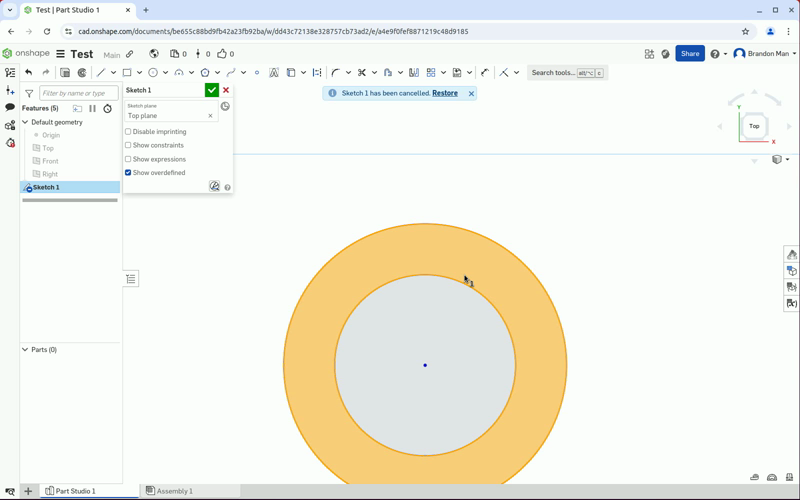
scroll(-6)
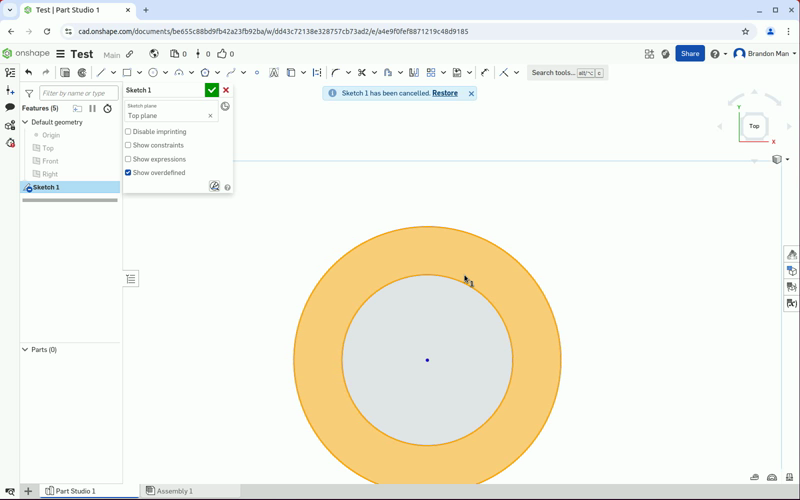
scroll(-6)
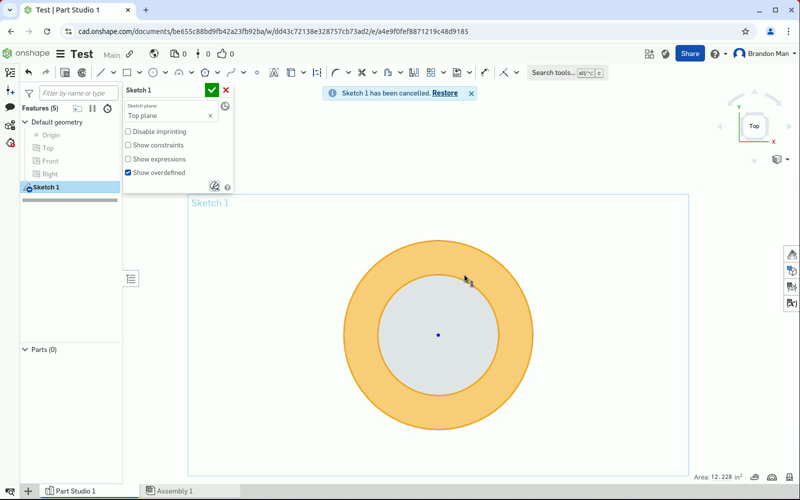
scroll(-6)
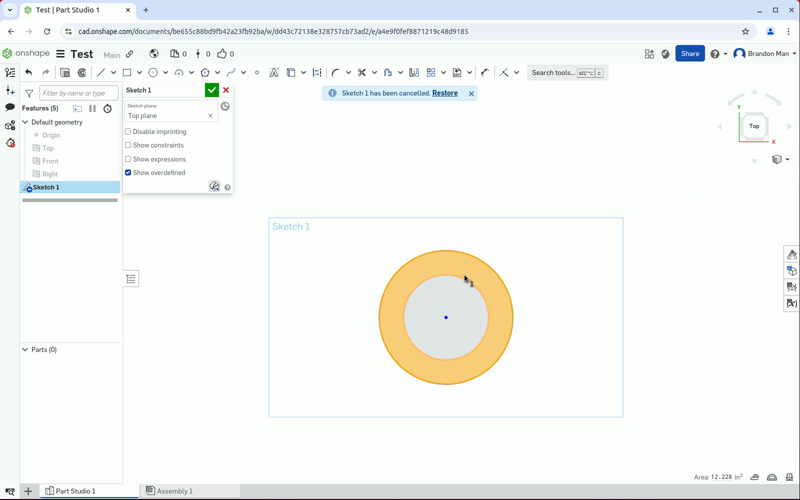
scroll(-6)
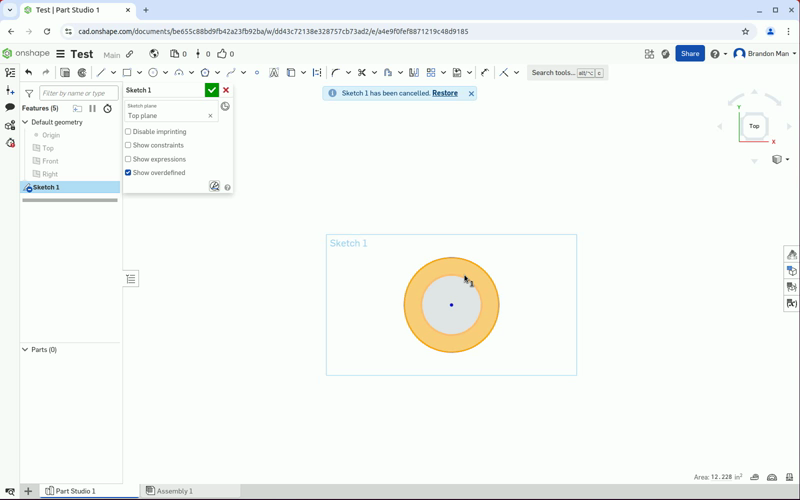
scroll(-6)
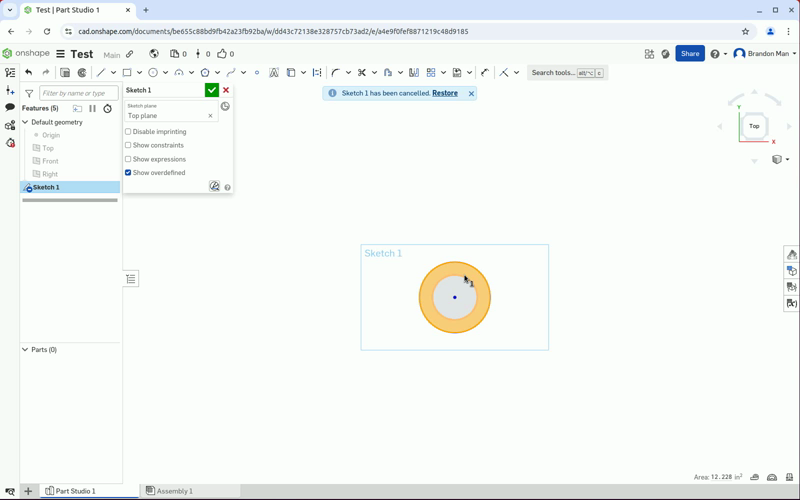
scroll(-6)
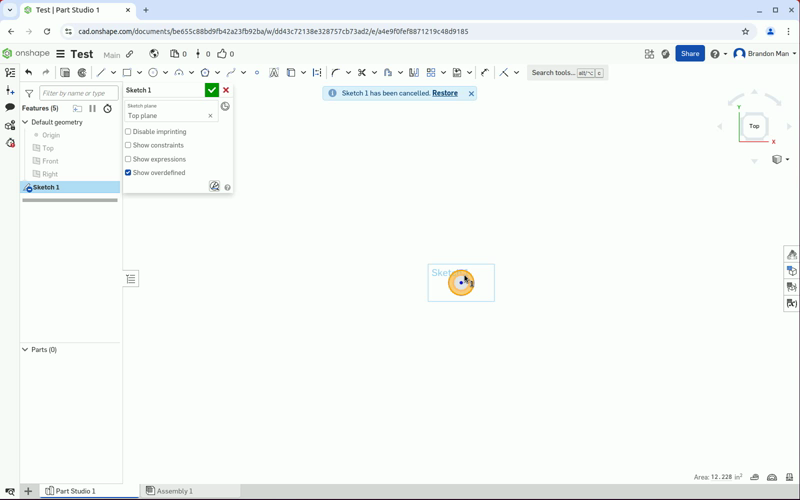
mouse_move(73, 352)
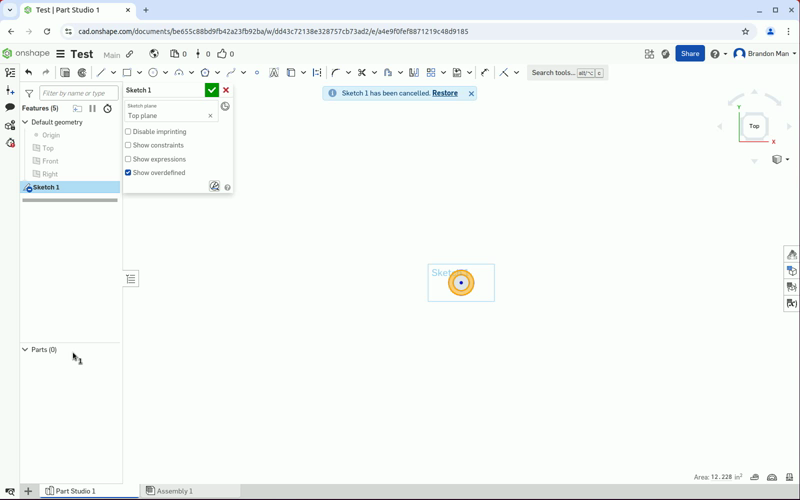
key(shift+y)
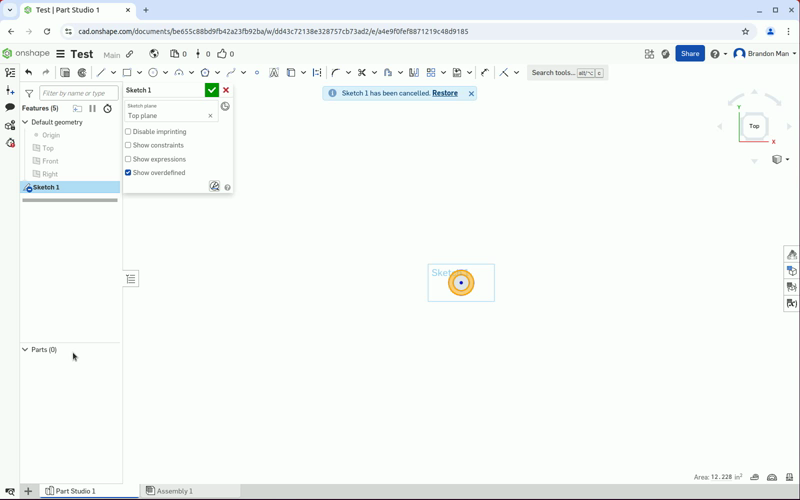
key(shift+e)
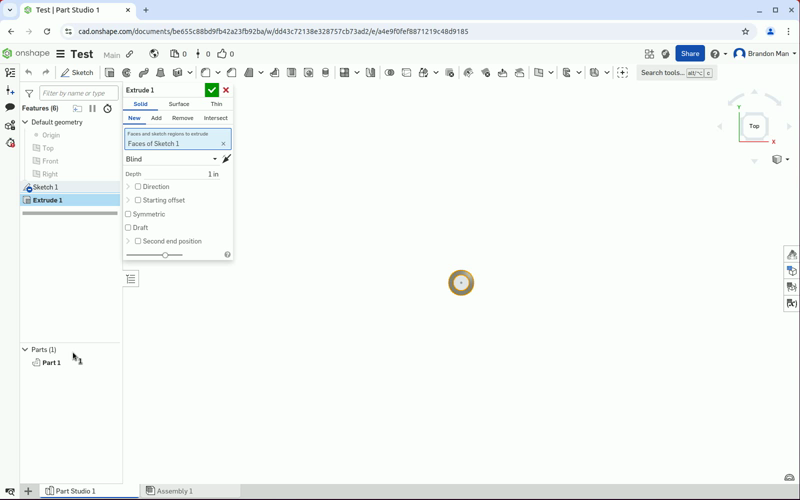
mouse_move(143, 106)
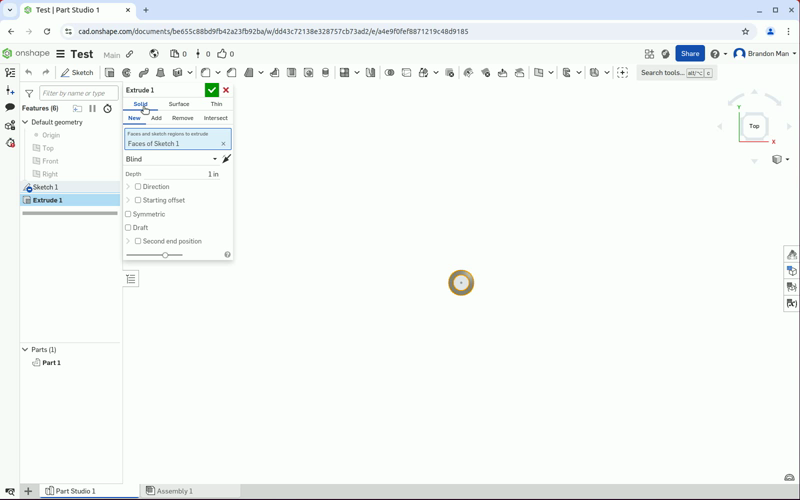
click(143, 106)
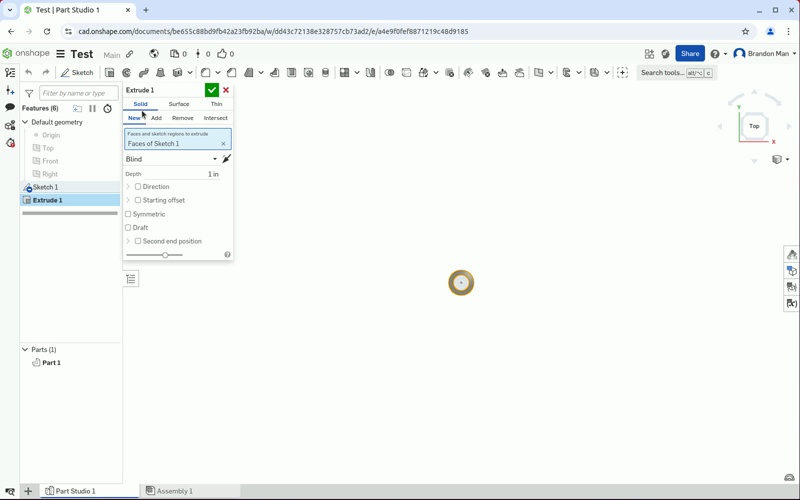
mouse_move(137, 120)
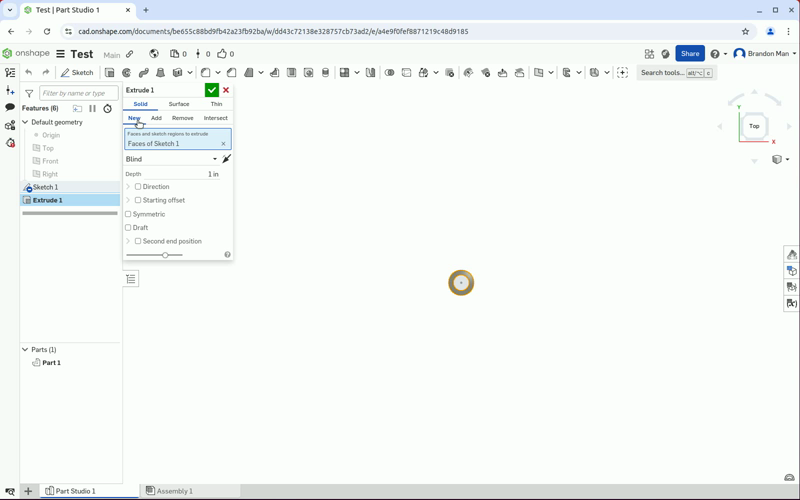
click(137, 120)
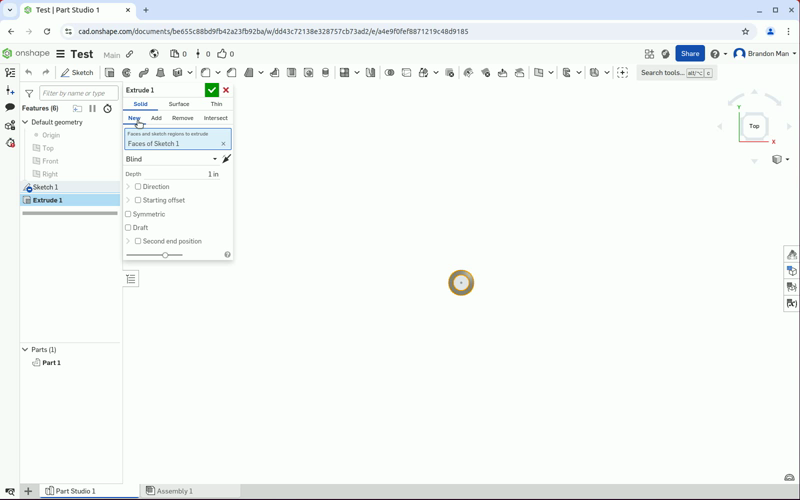
key(tab, 4)
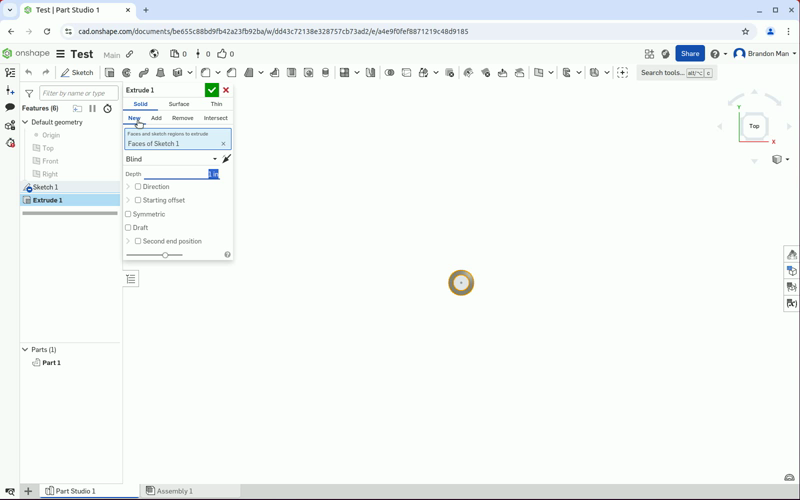
text(23.108)
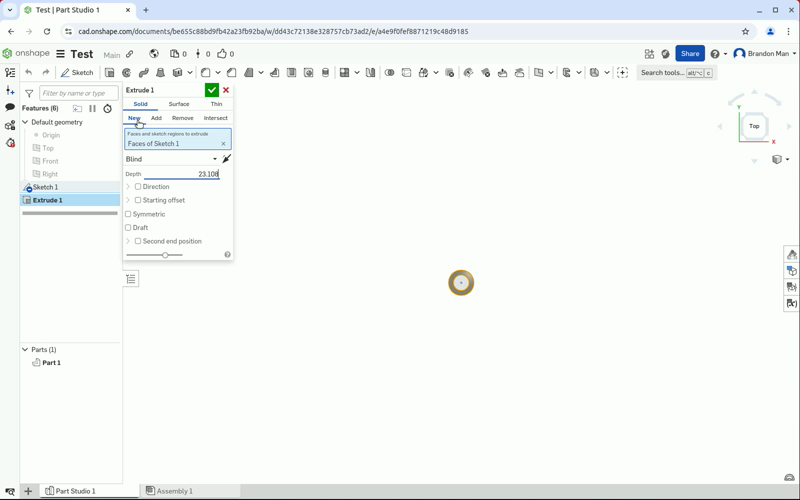
key(enter)
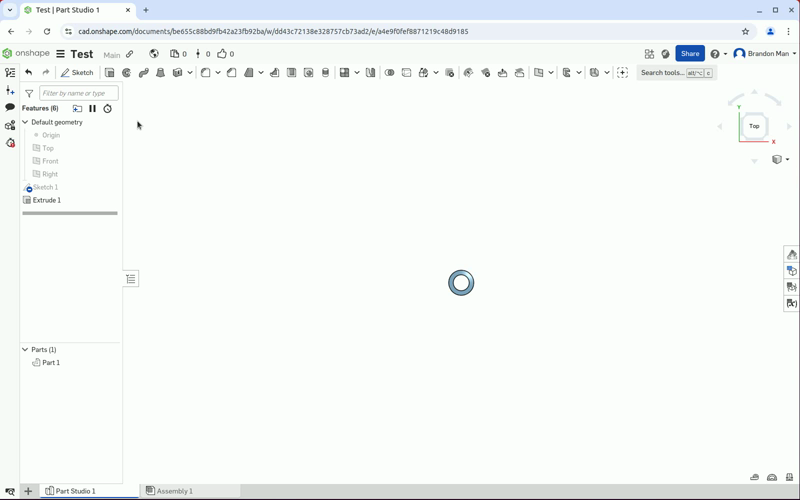
key(shift+h)
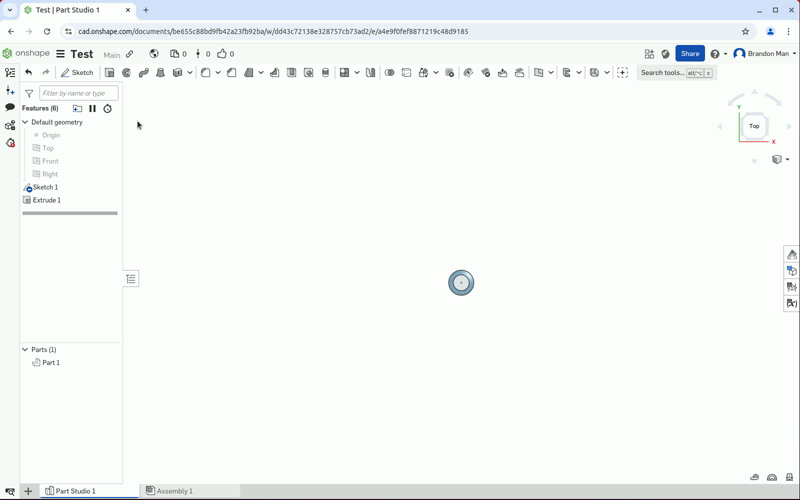
key(shift+h)
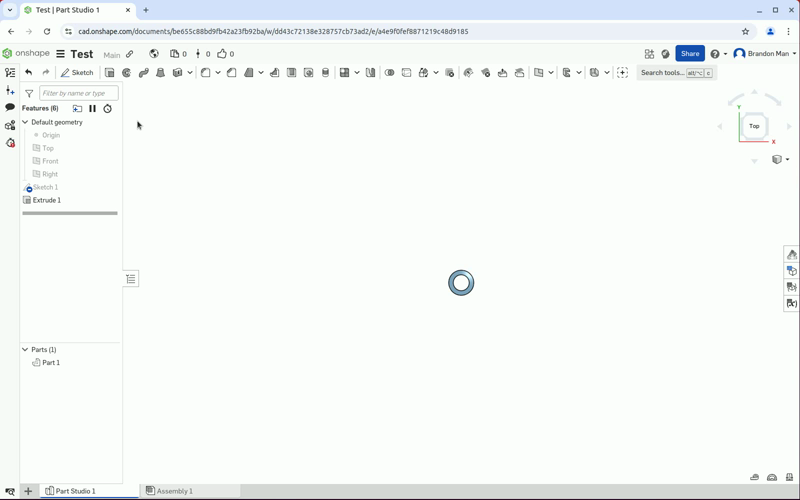
mouse_move(73, 189)
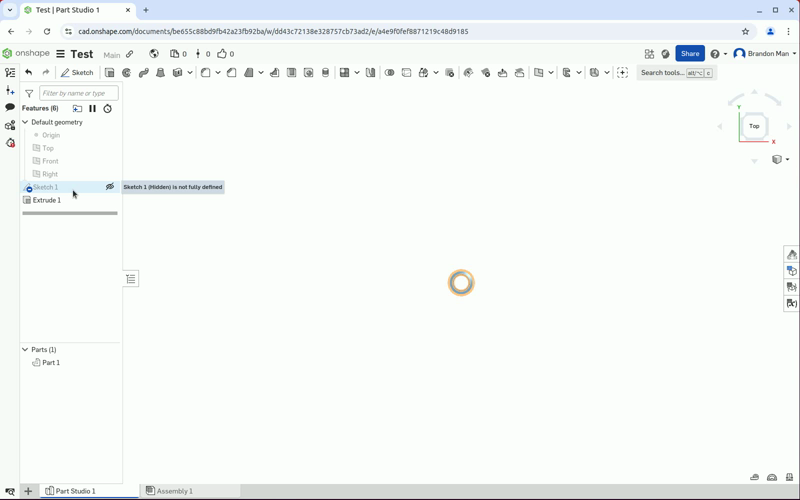
click(73, 189)
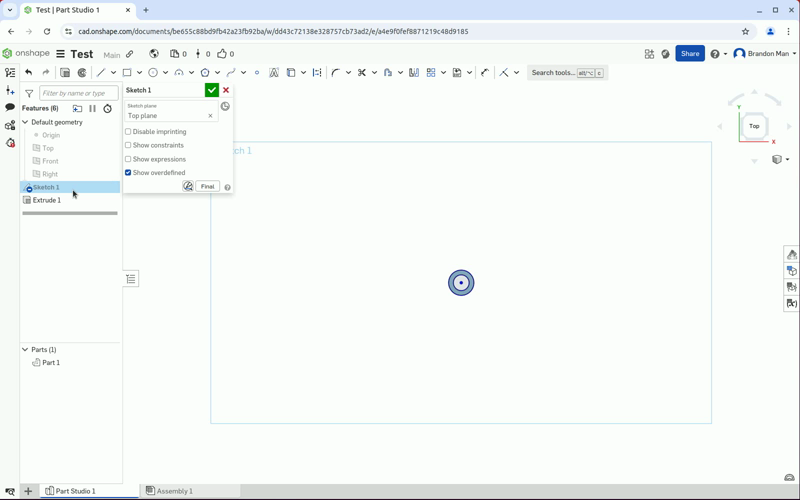
mouse_move(229, 92)
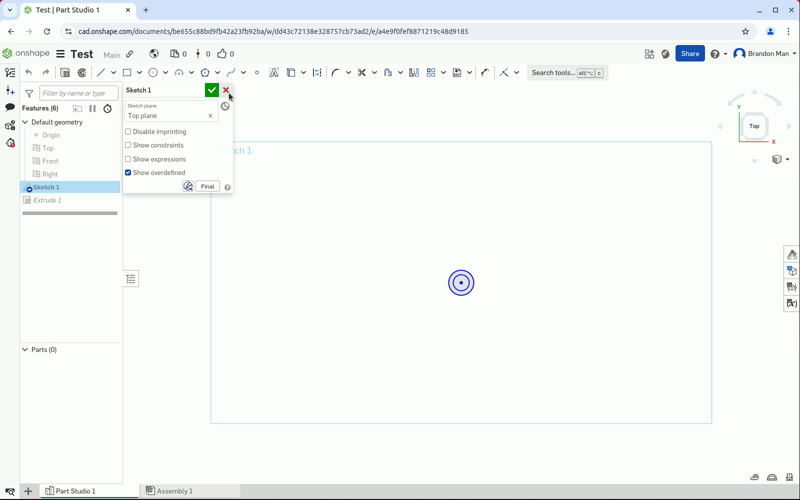
click(229, 92)
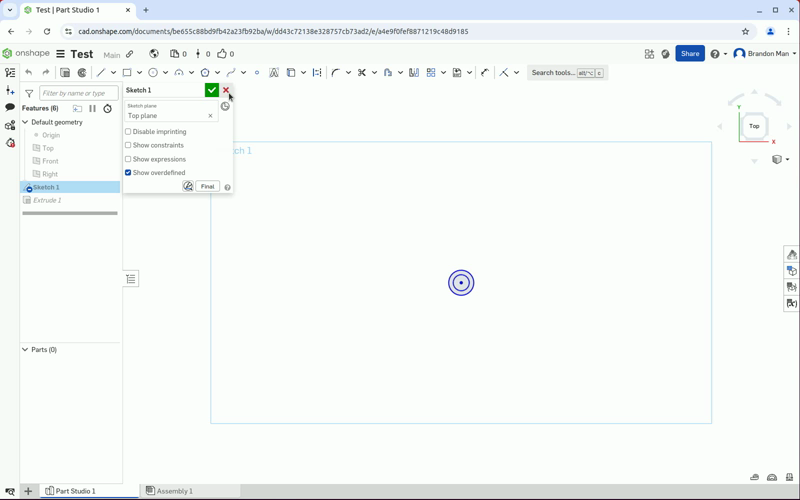
key(shift+s)
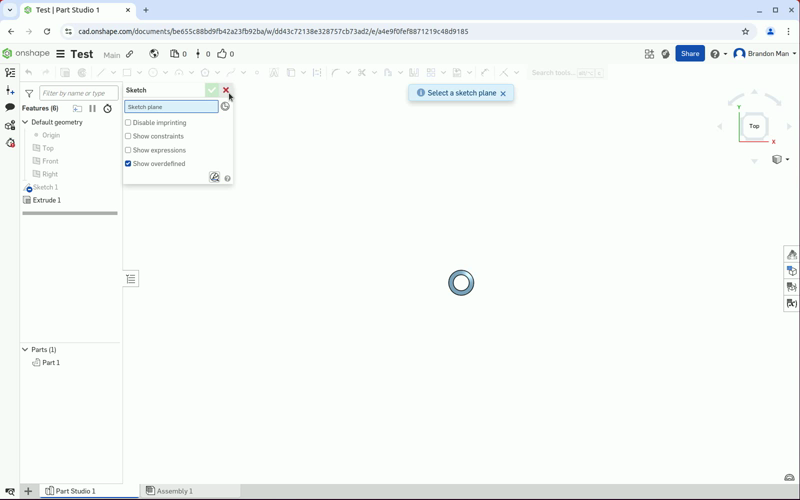
mouse_move(73, 150)
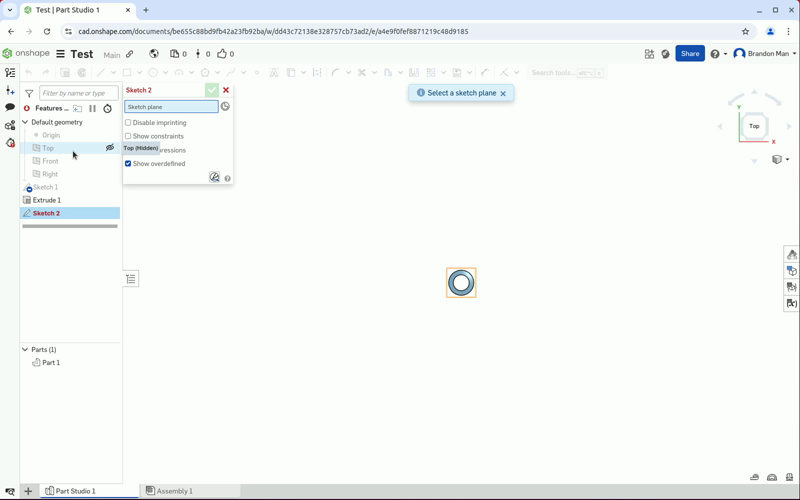
click(73, 150)
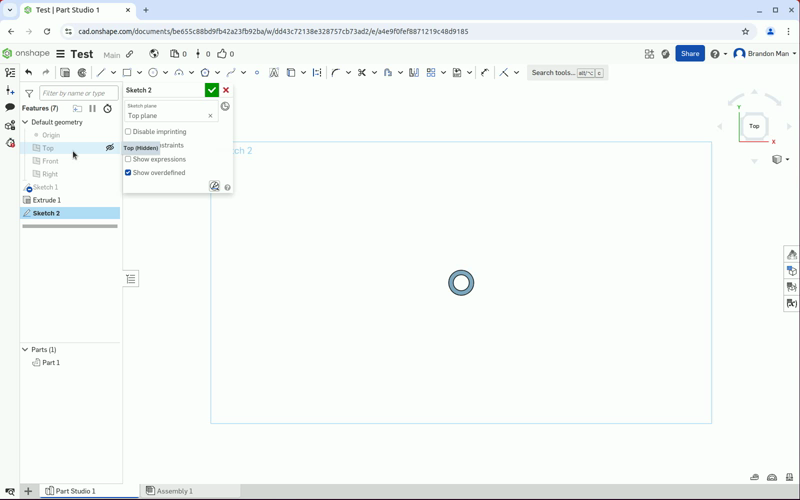
mouse_move(73, 352)
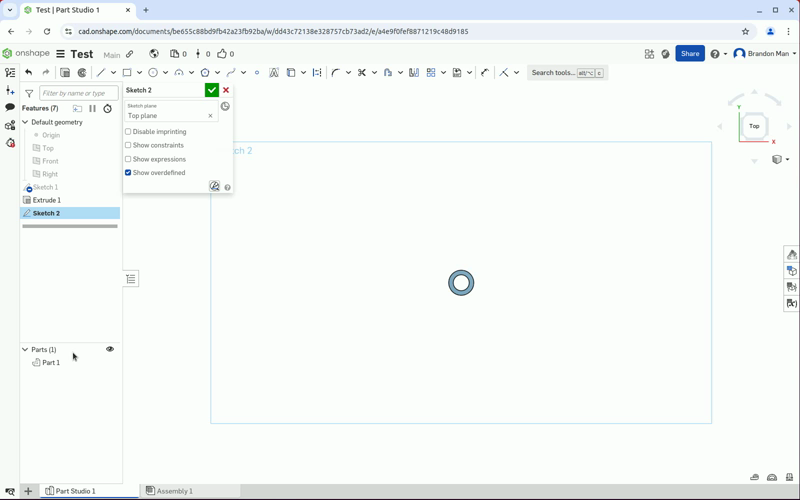
key(y)
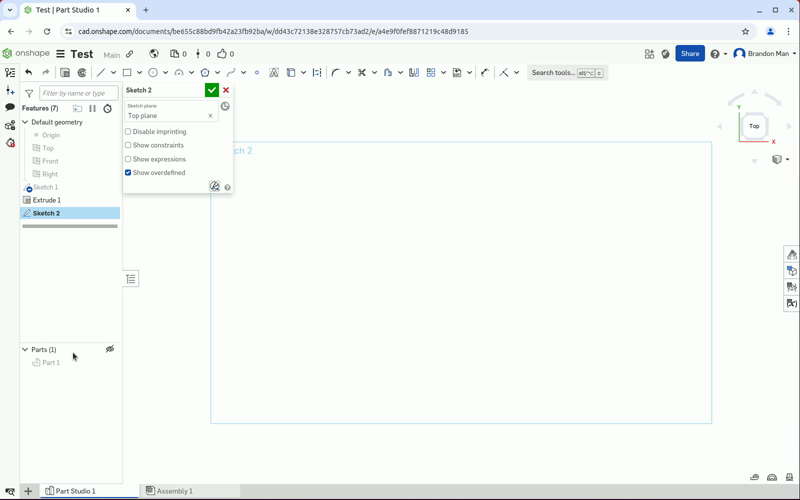
key(l)
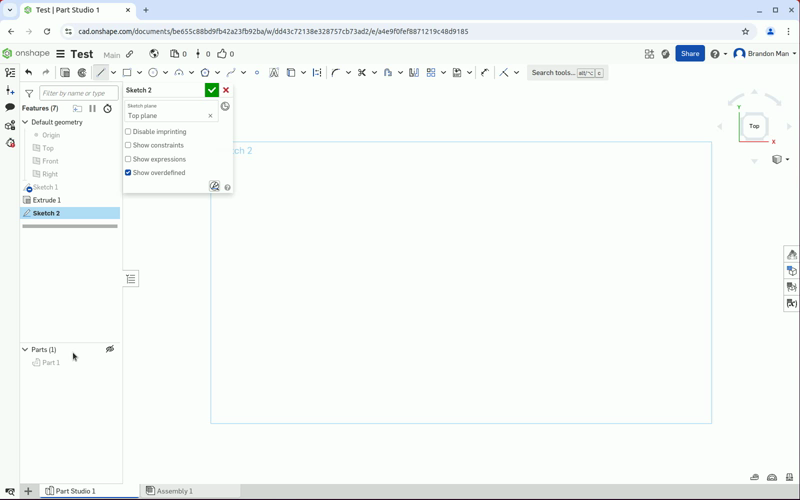
key_down(shift)
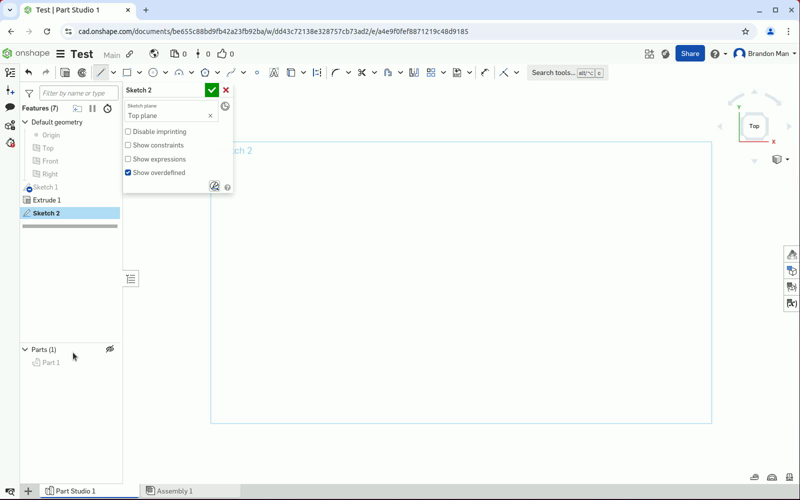
mouse_move(454, 287)
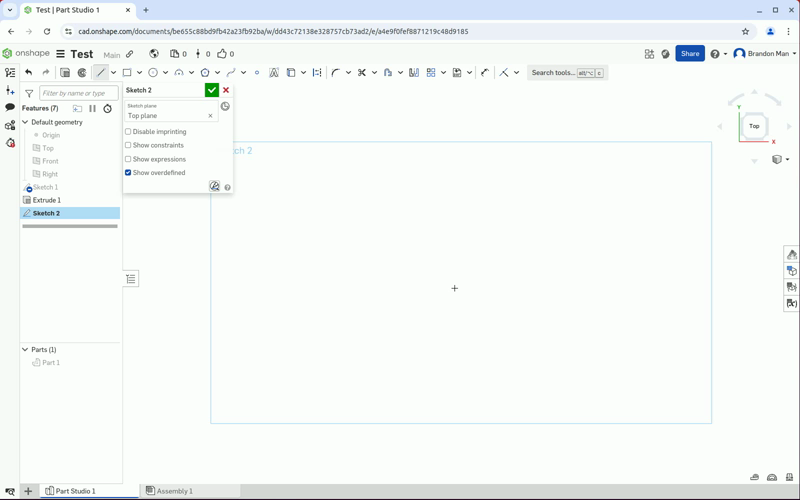
click(454, 287)
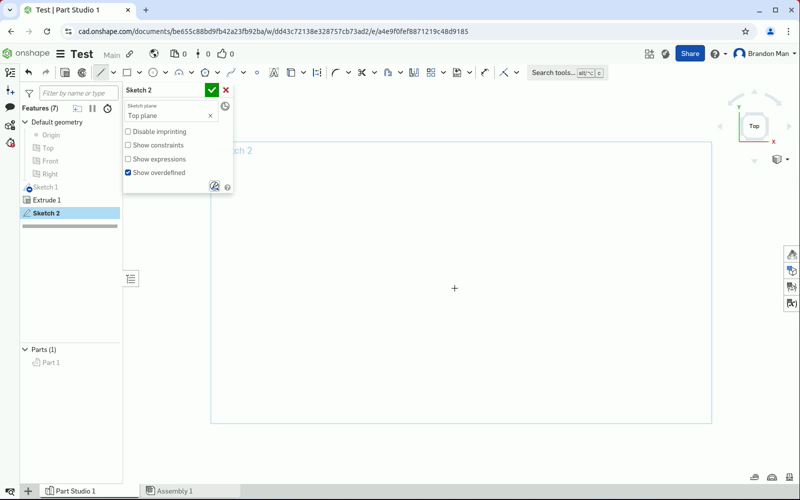
key_up(shift)
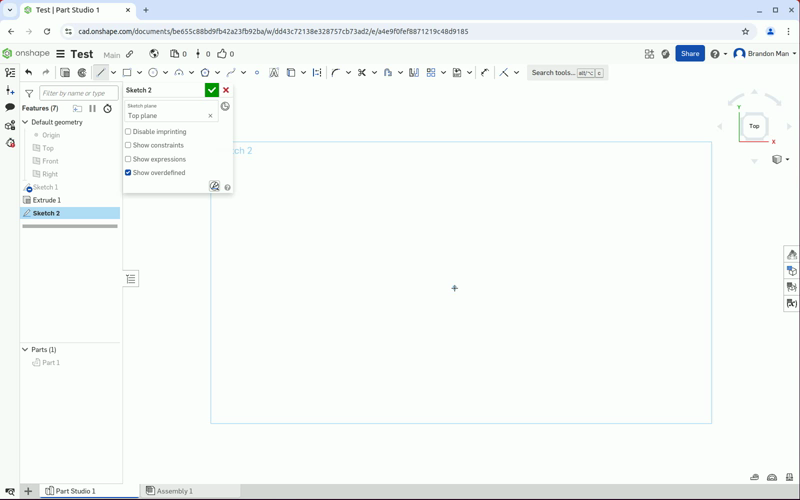
key_down(shift)
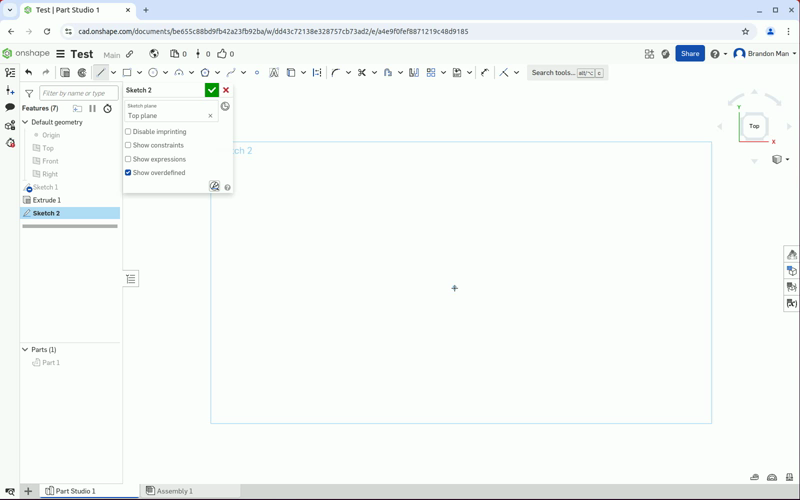
mouse_move(484, 287)
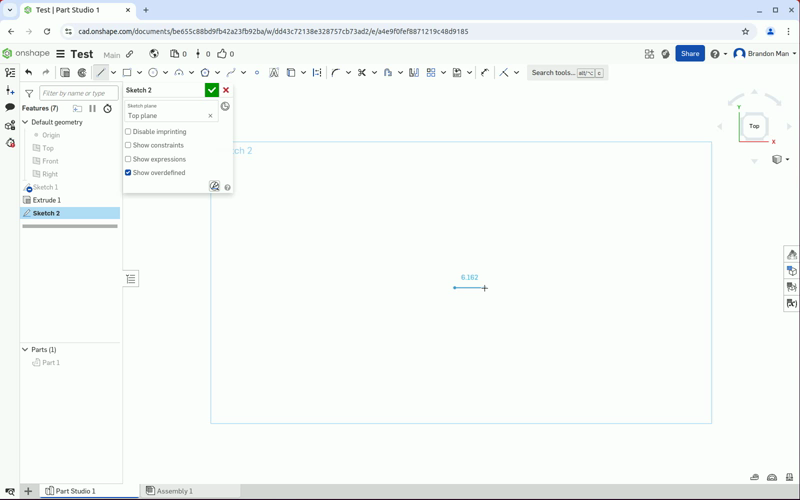
mouse_move(454, 276)
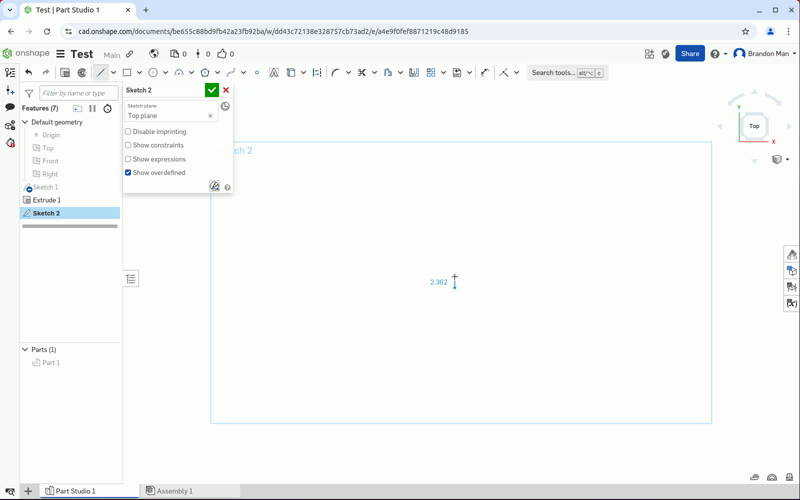
click(454, 276)
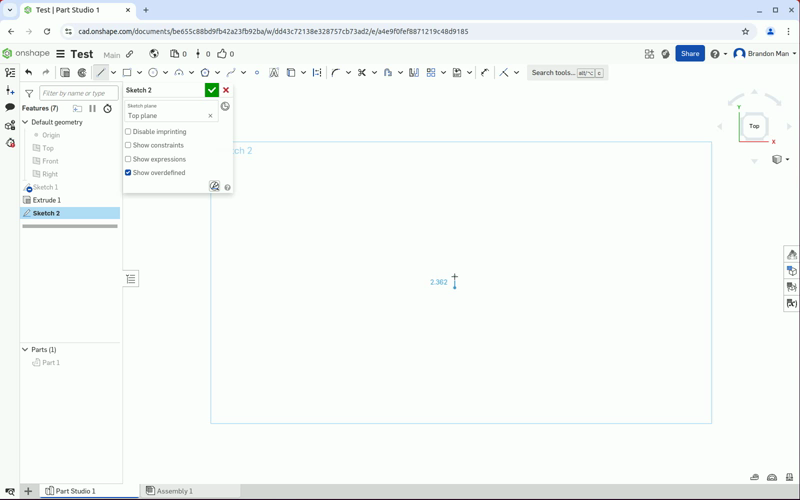
key_up(shift)
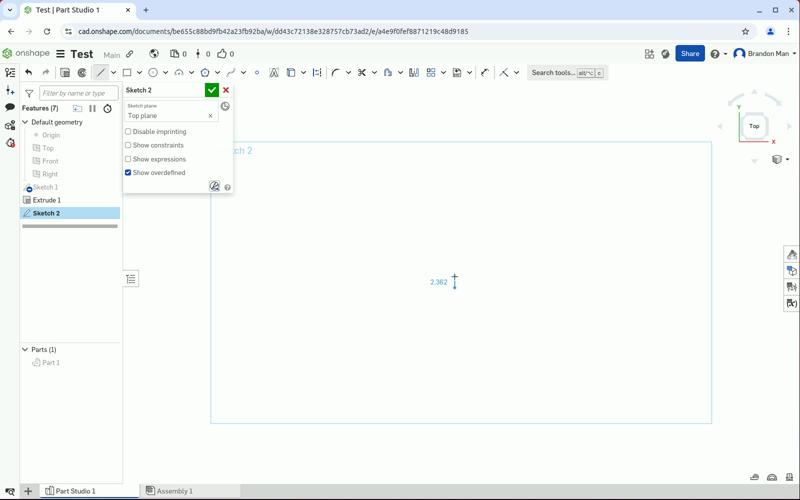
key(esc)
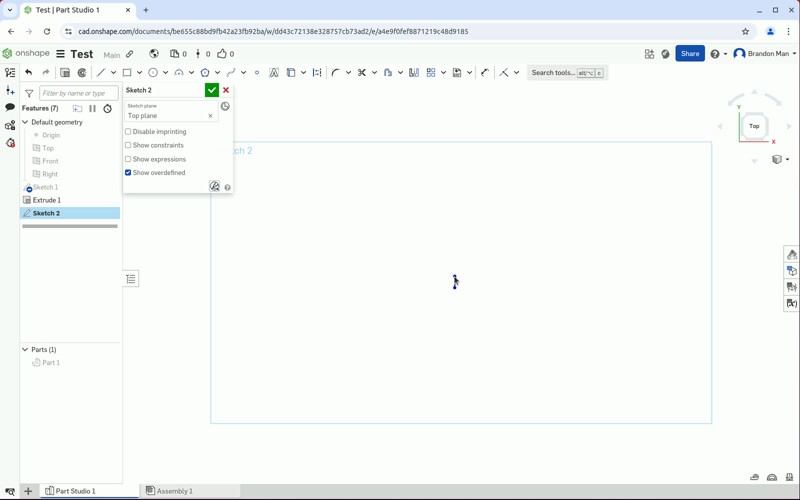
key(a)
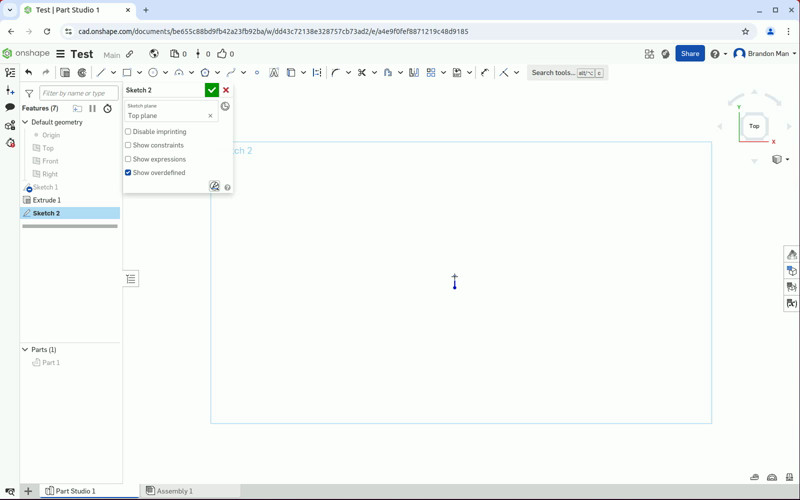
mouse_move(454, 276)
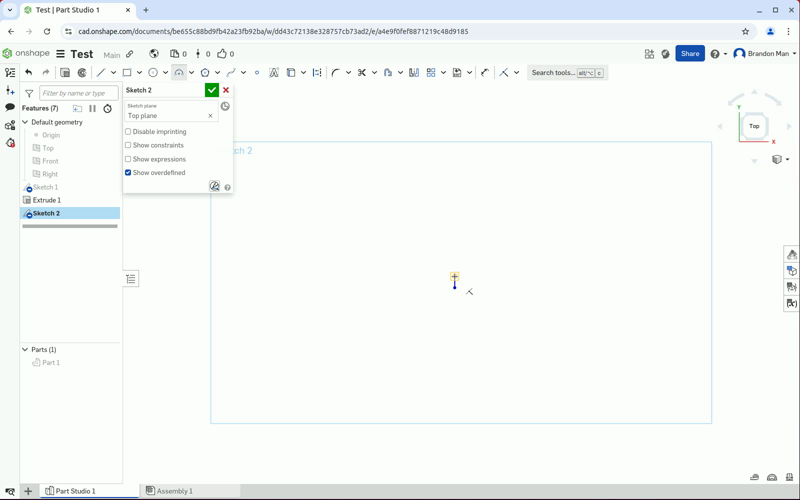
click(454, 276)
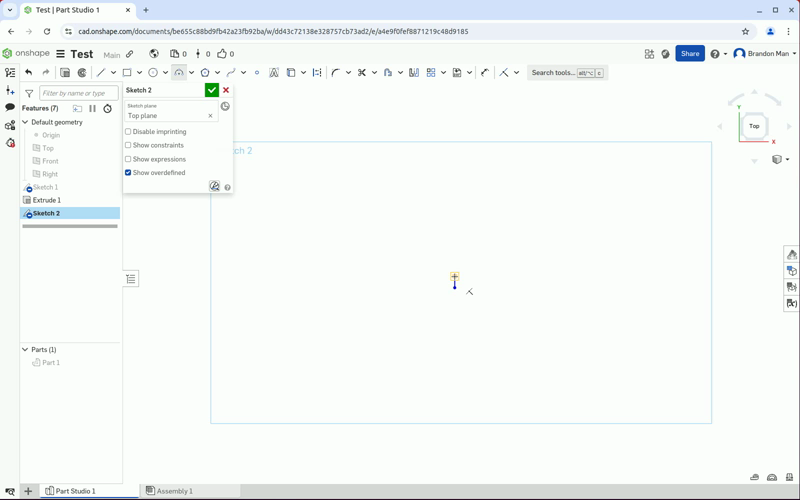
mouse_move(454, 287)
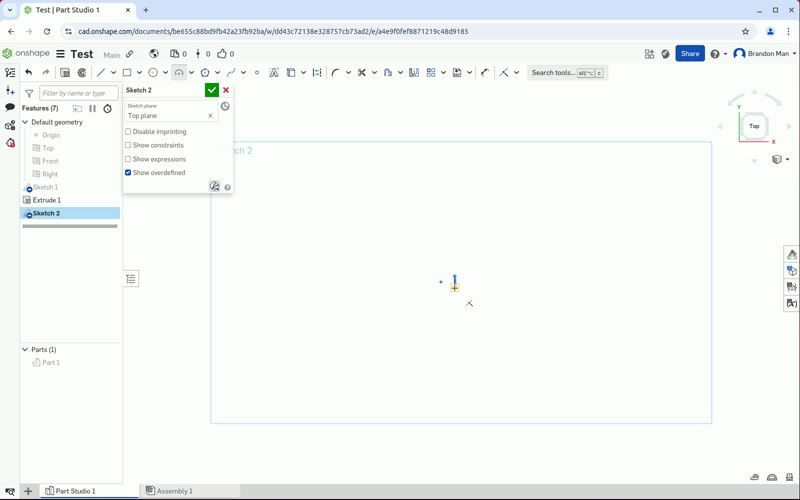
click(454, 287)
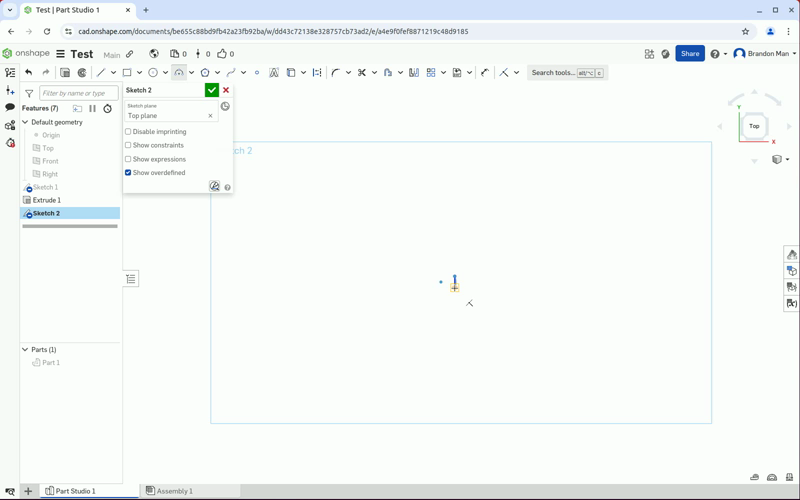
key_down(shift)
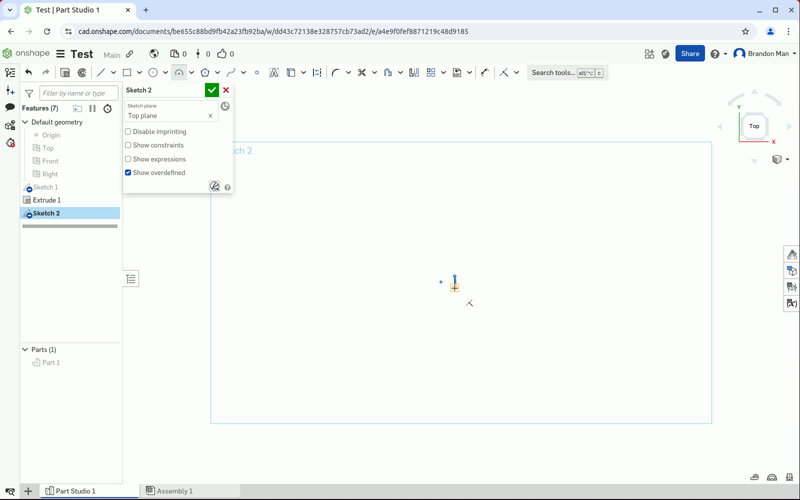
mouse_move(452, 281)
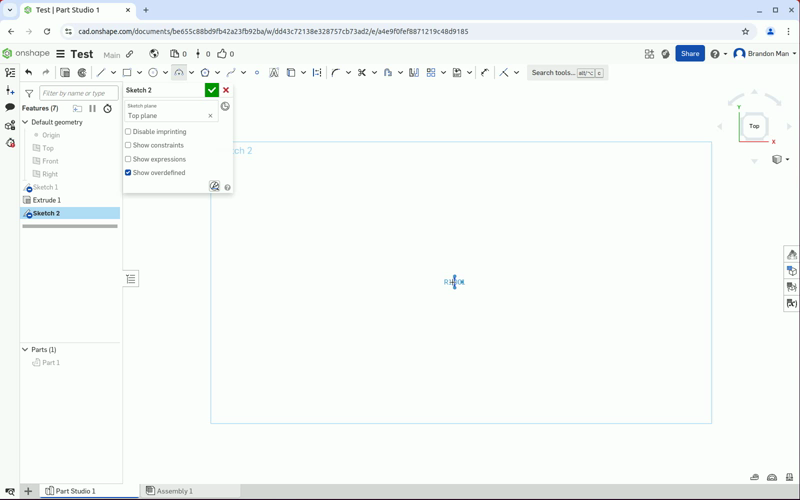
click(452, 281)
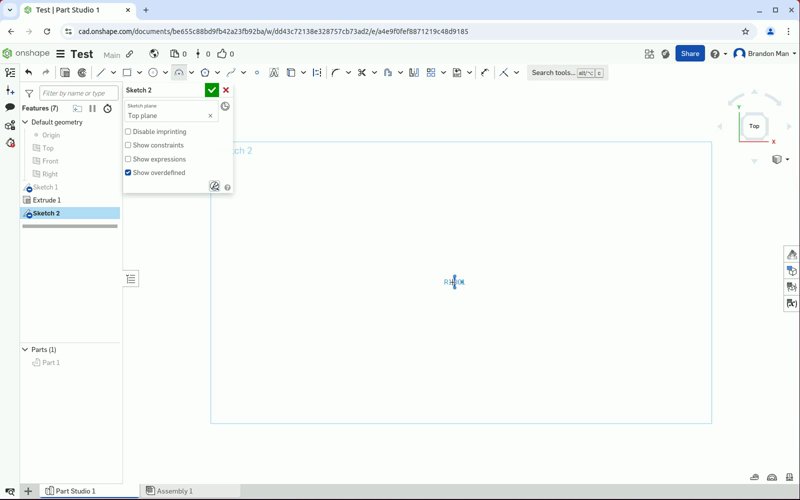
key_up(shift)
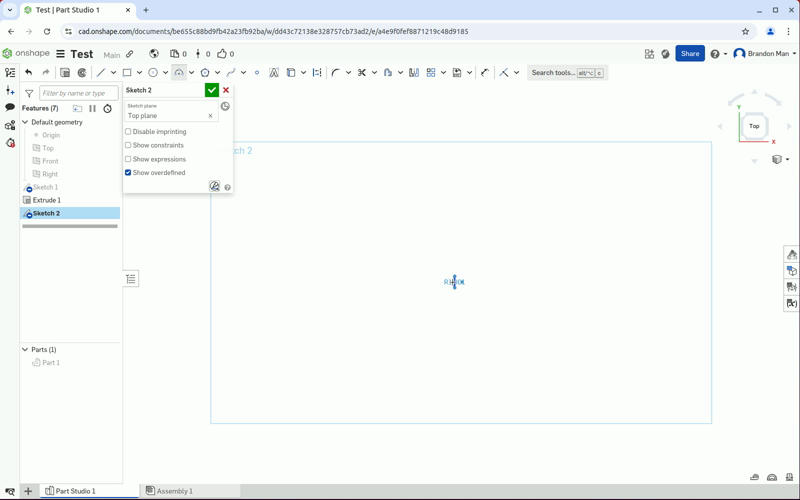
key(esc)
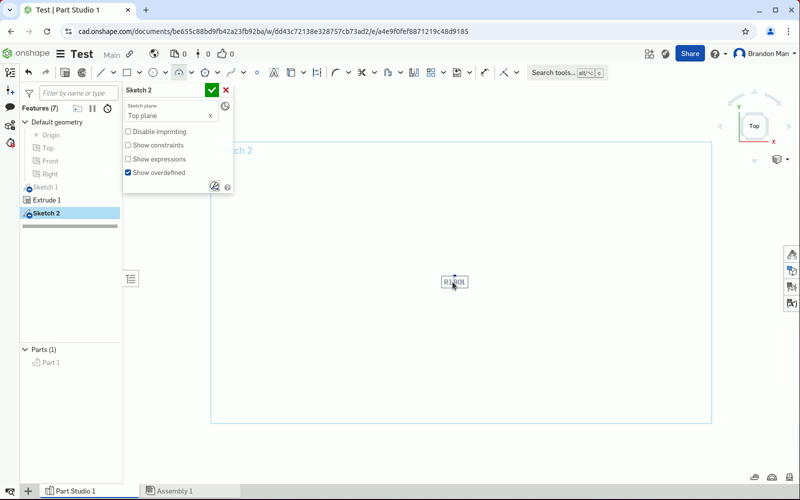
mouse_move(454, 282)
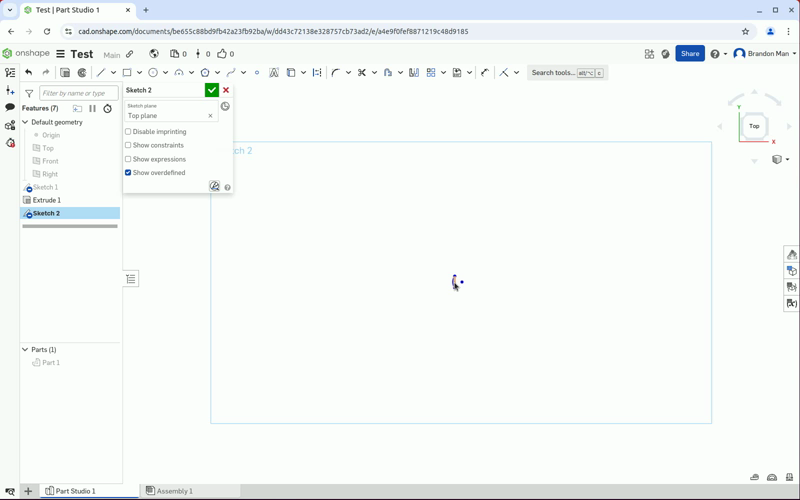
scroll(6)
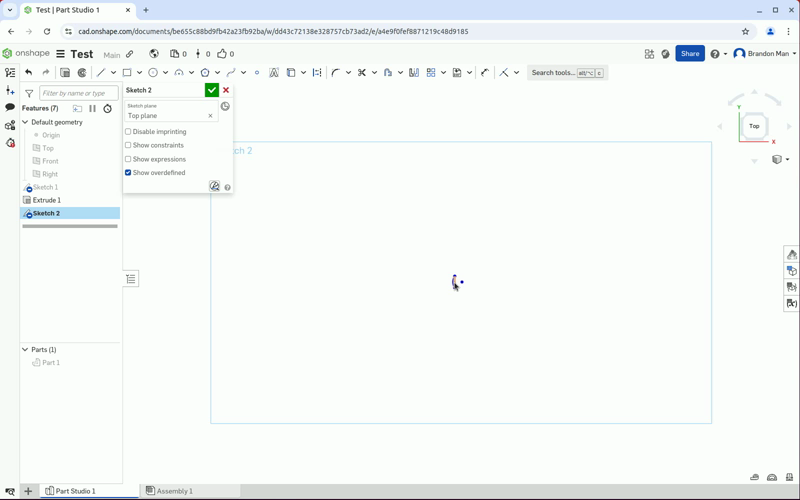
scroll(6)
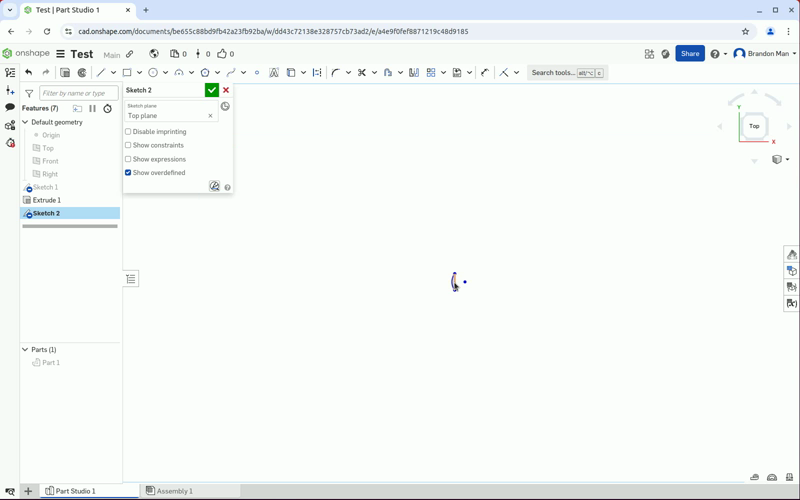
scroll(6)
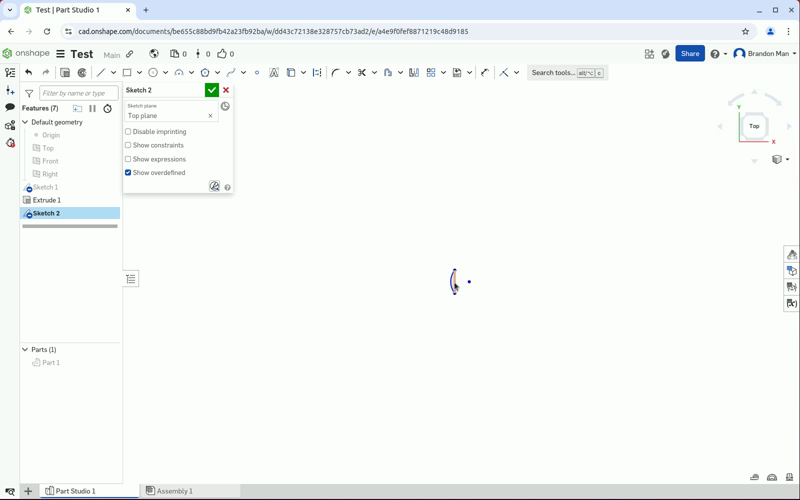
scroll(6)
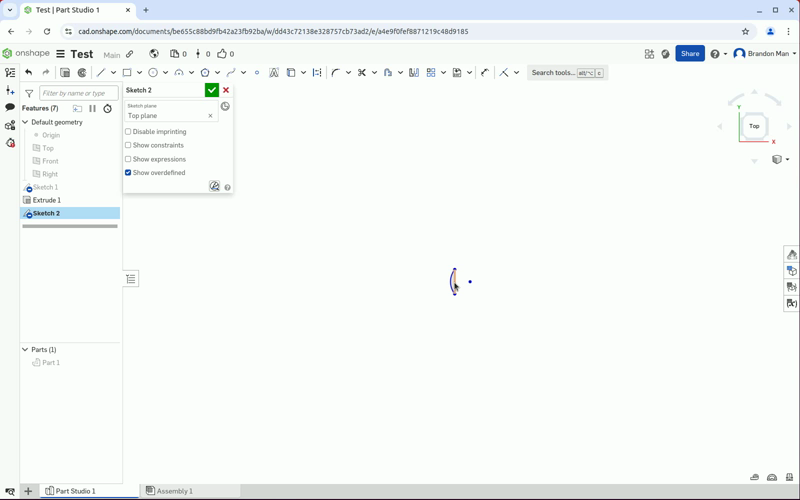
scroll(6)
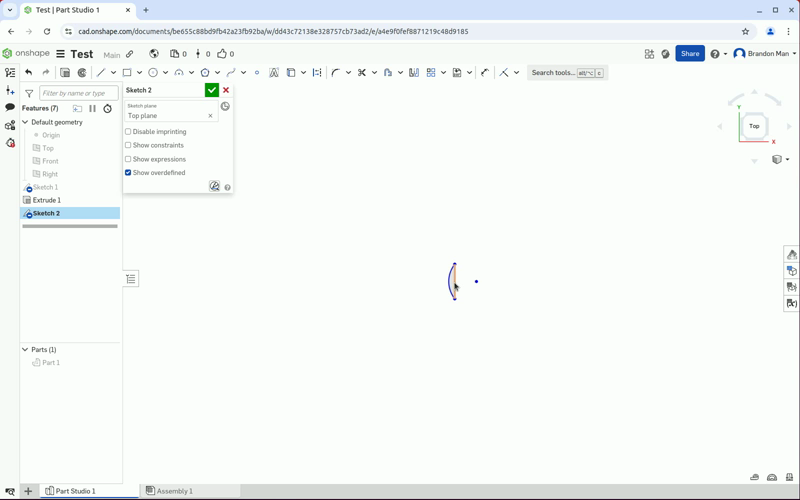
scroll(6)
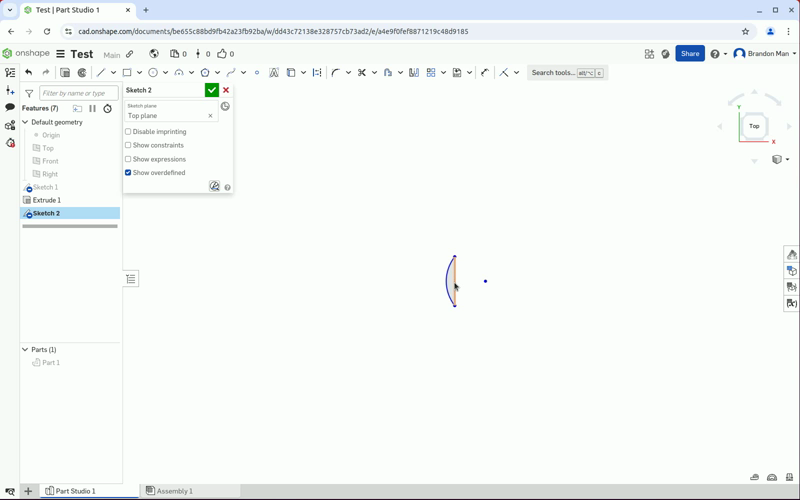
scroll(6)
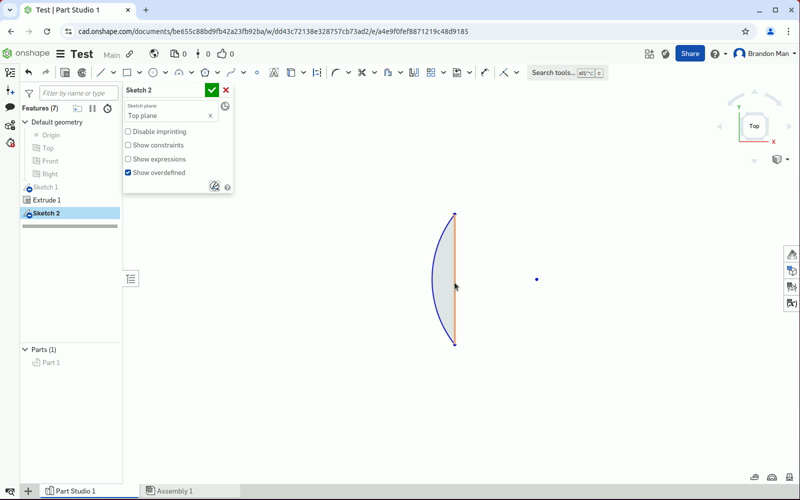
click(454, 282)
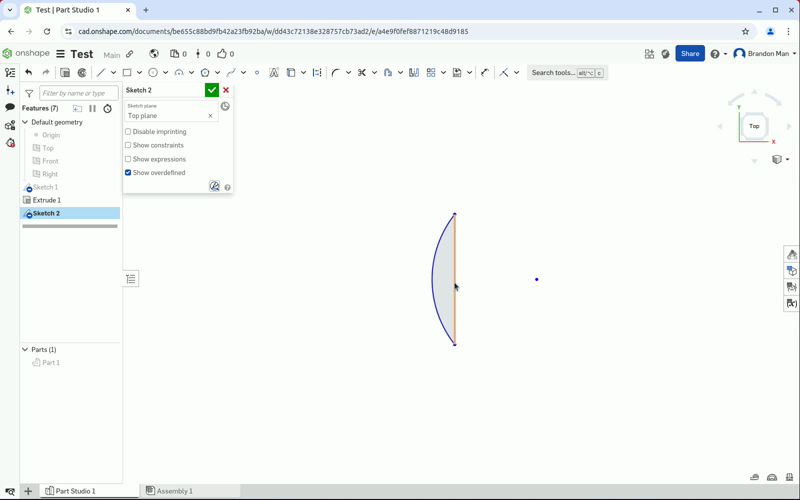
scroll(-6)
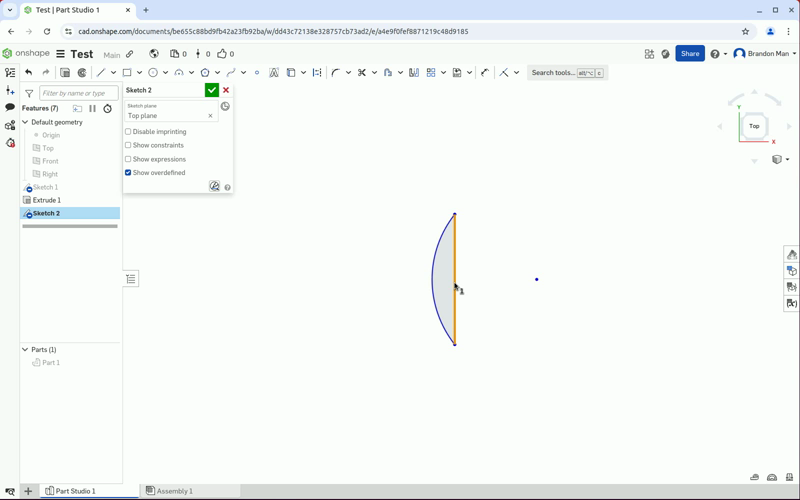
scroll(-6)
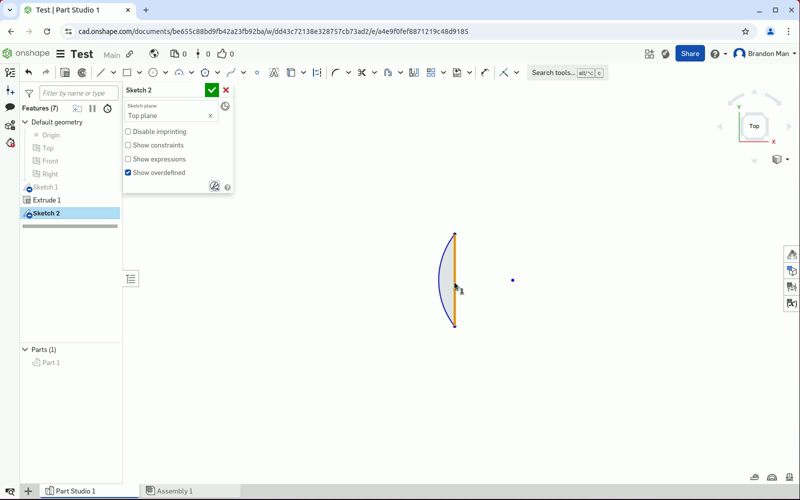
scroll(-6)
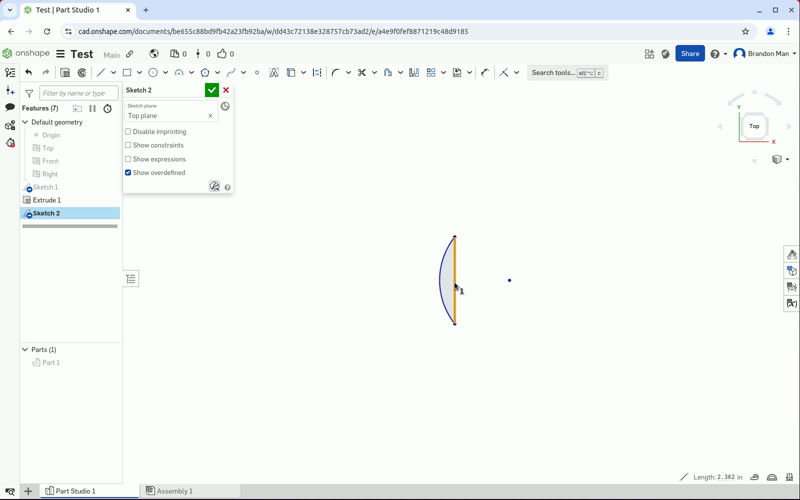
scroll(-6)
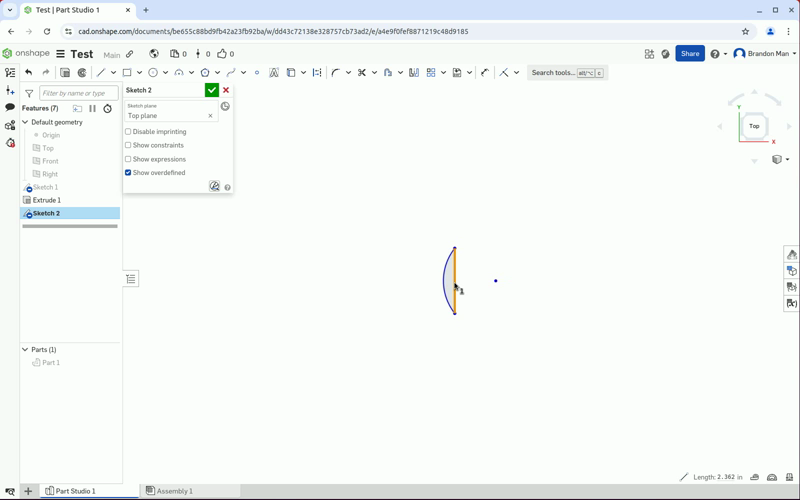
scroll(-6)
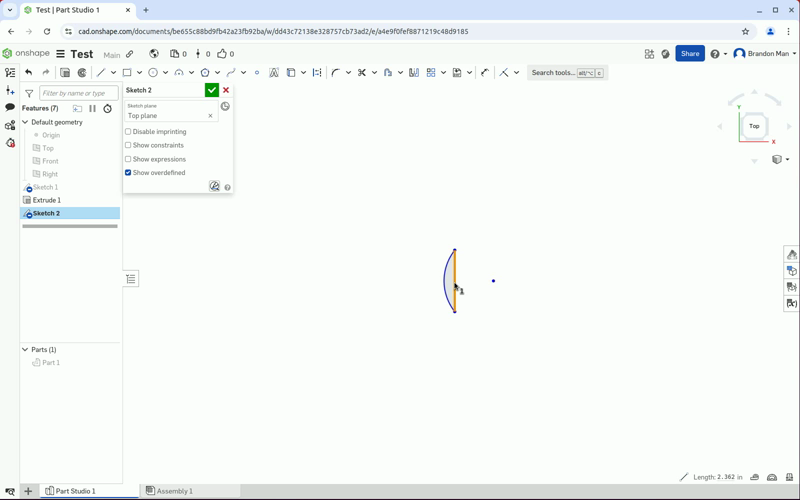
scroll(-6)
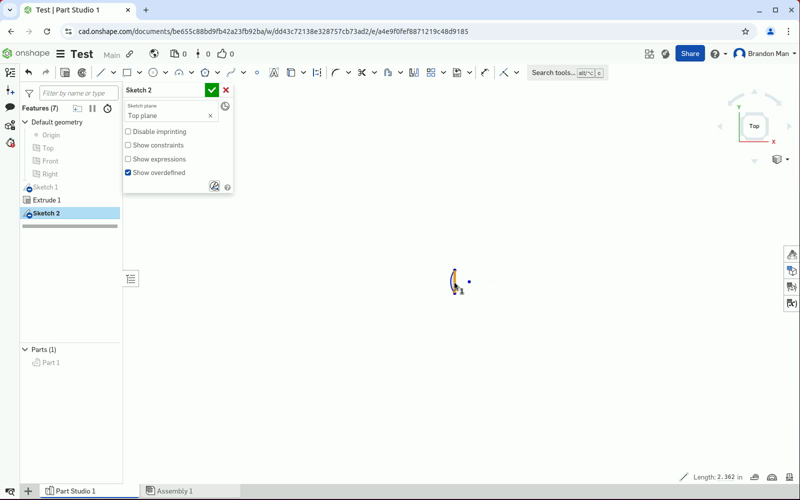
scroll(-6)
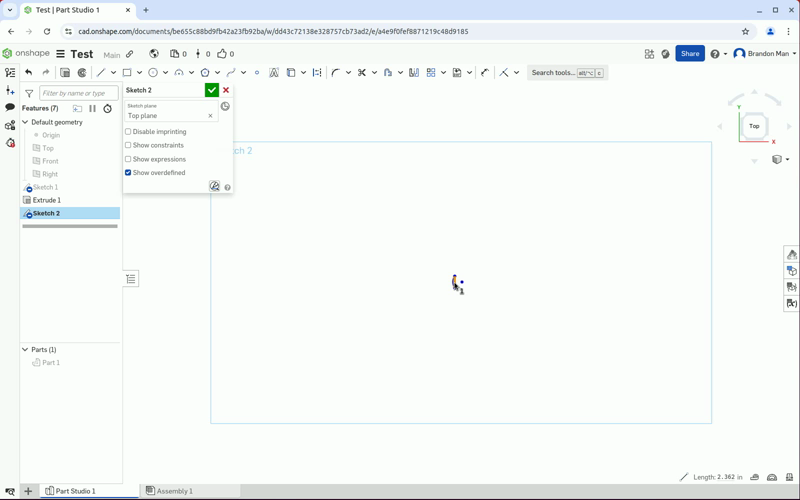
mouse_move(73, 352)
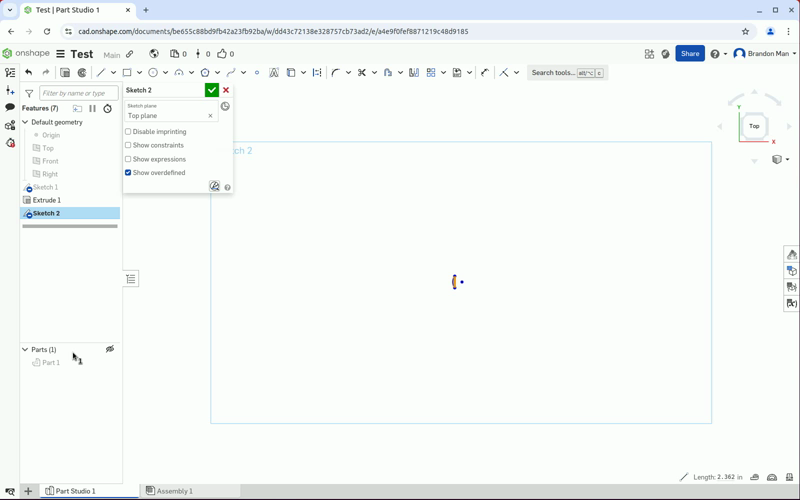
key(shift+y)
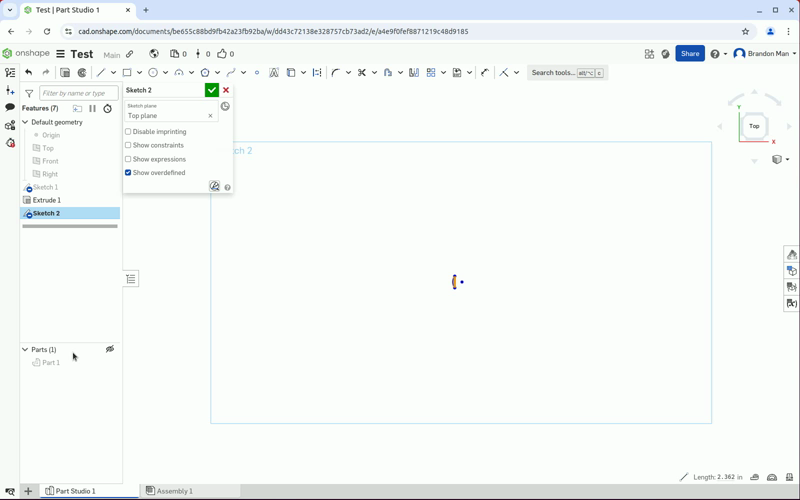
key(shift+e)
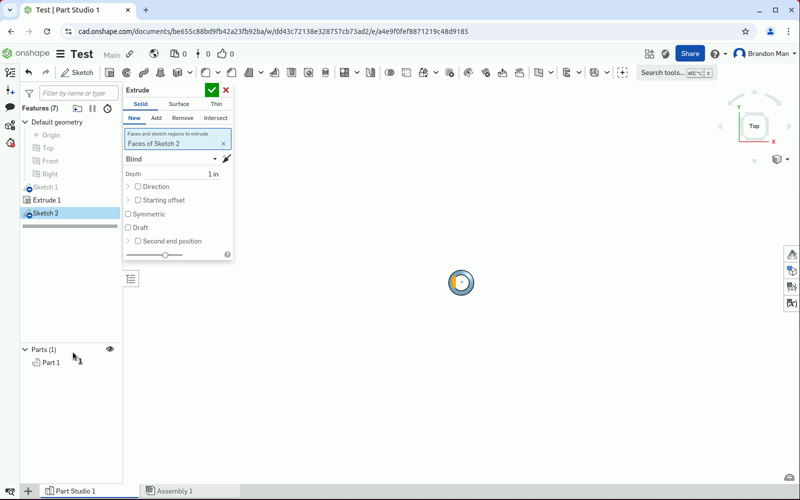
mouse_move(143, 106)
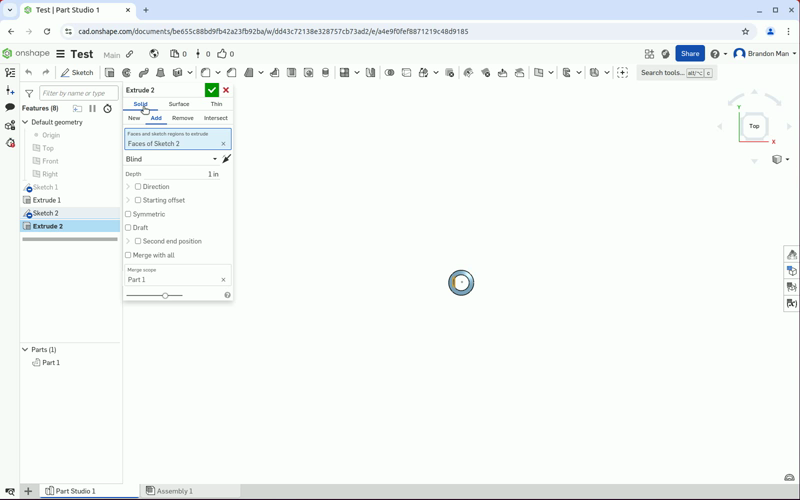
click(143, 106)
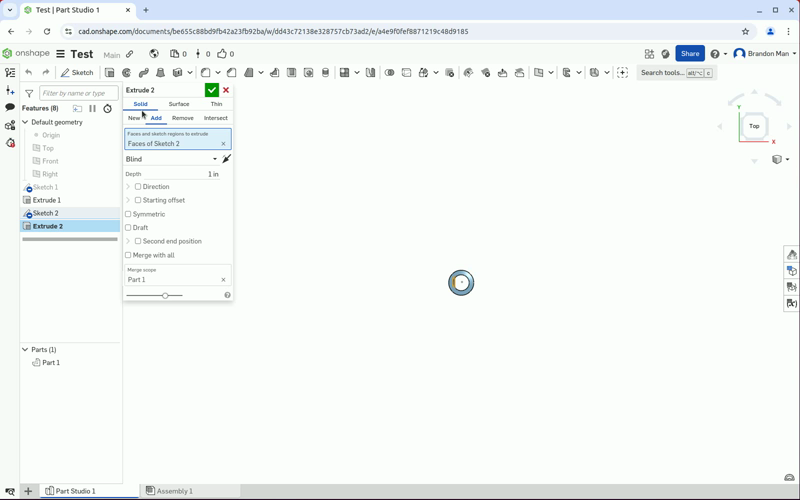
mouse_move(137, 120)
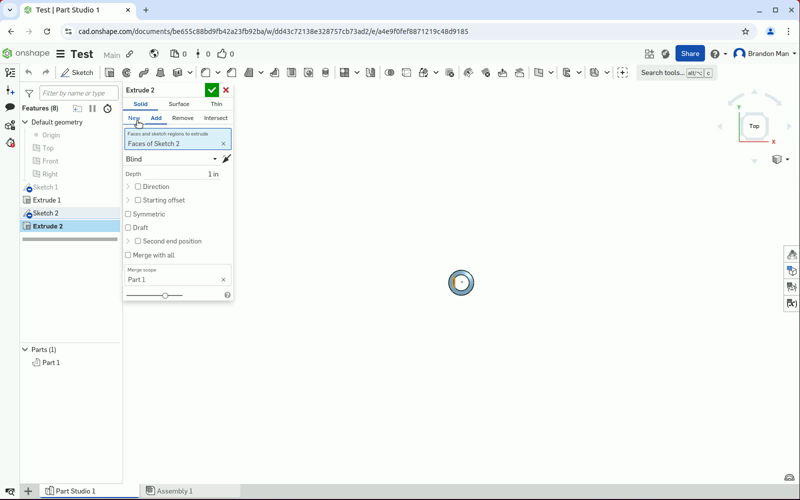
click(137, 120)
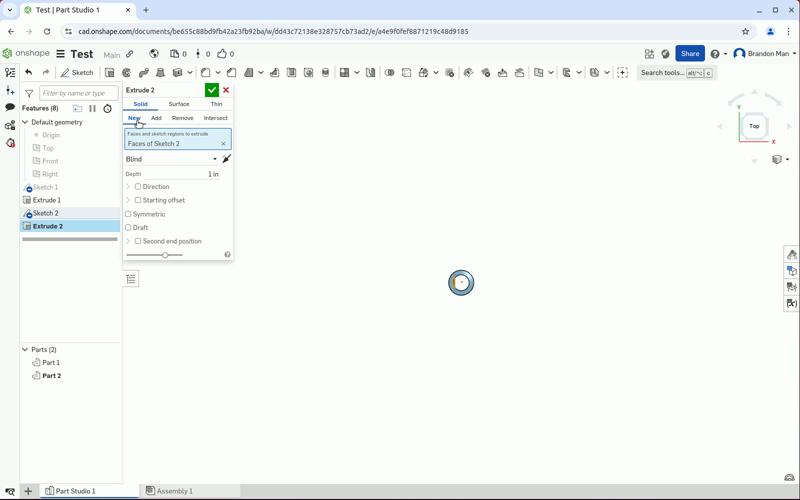
key(tab, 4)
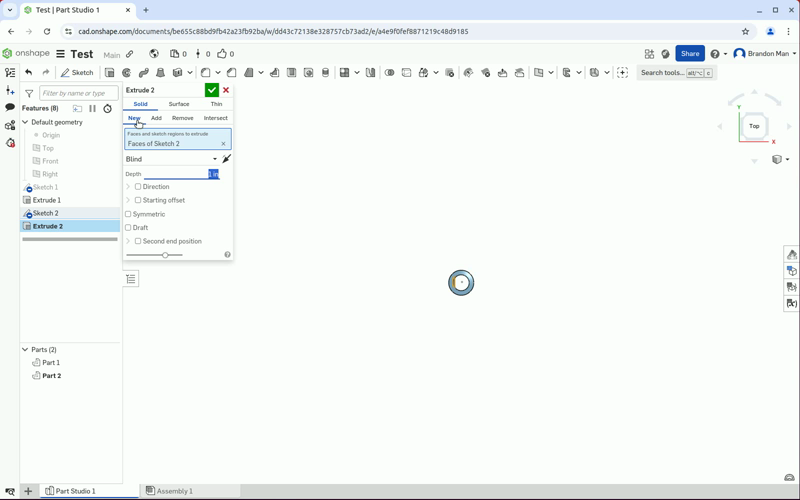
text(23.108)
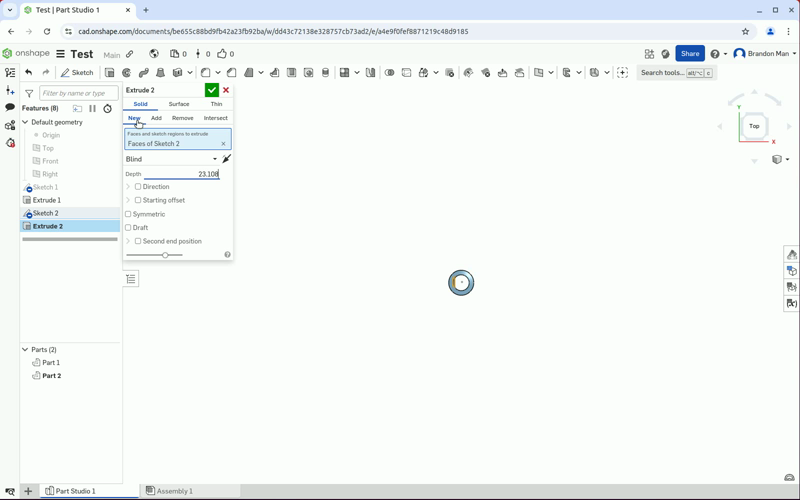
key(enter)
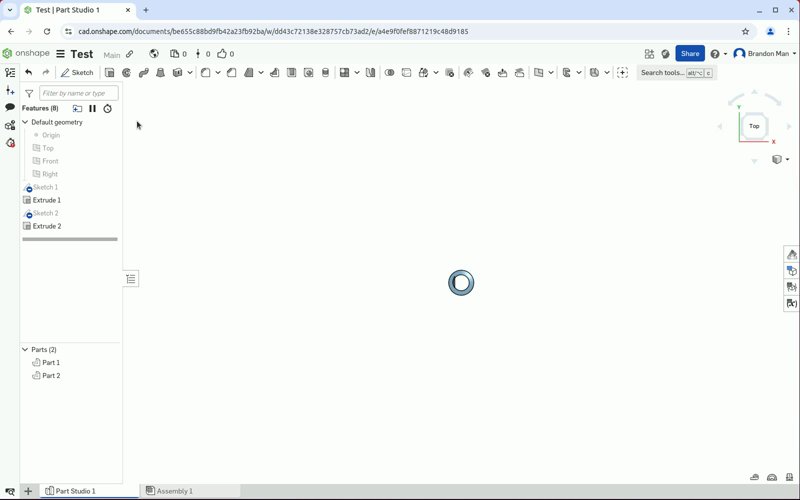
key(shift+h)
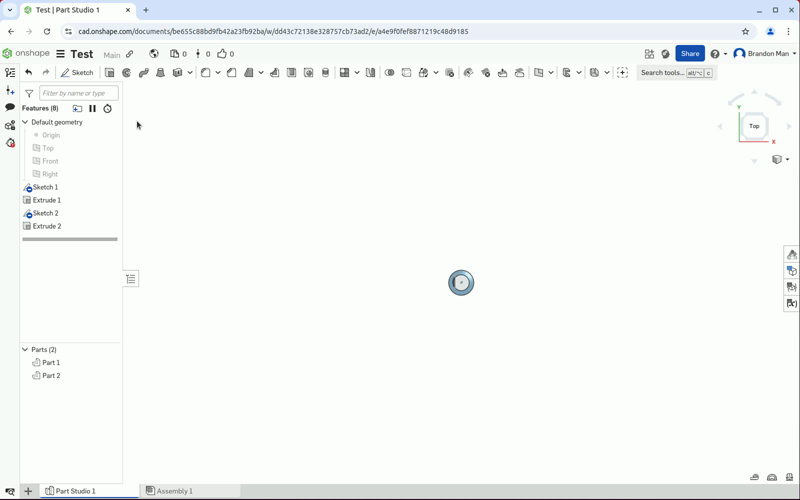
key(shift+h)
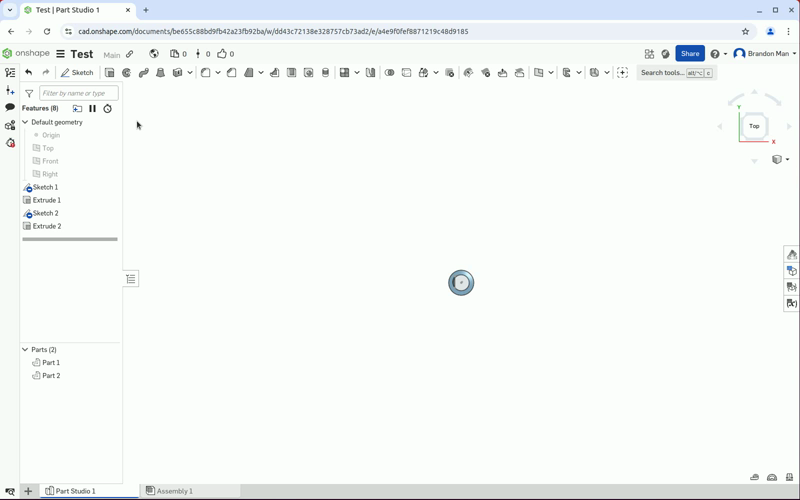
key(shift+7)
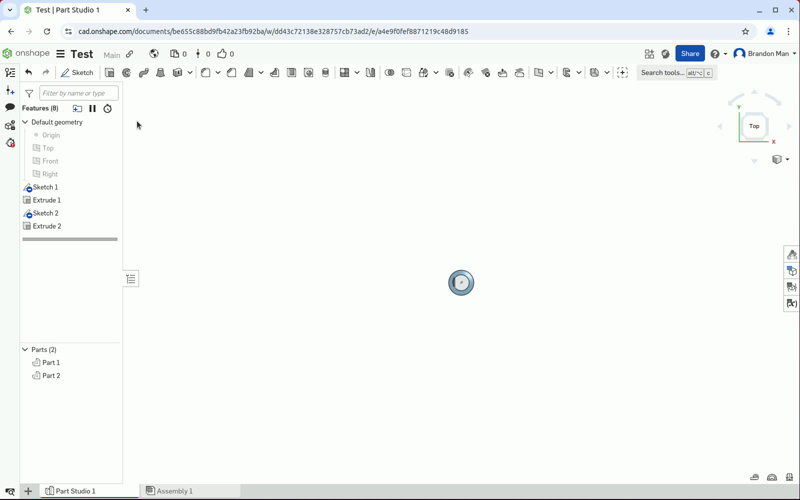
key(up, 3)
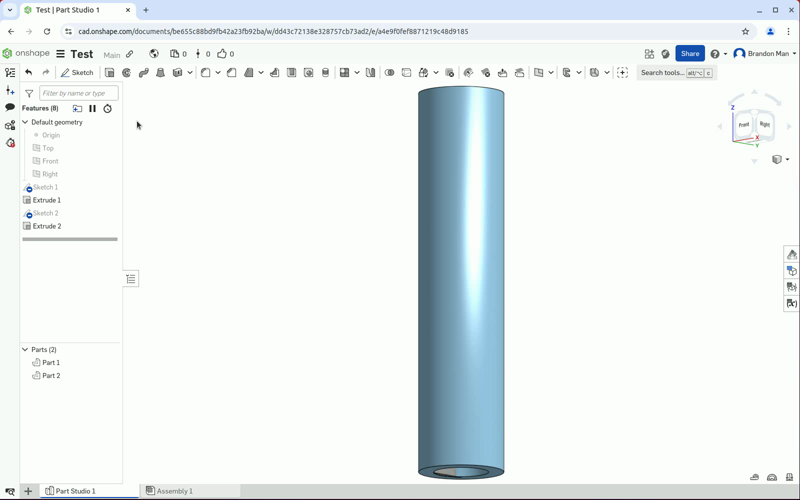
key(left, 3)
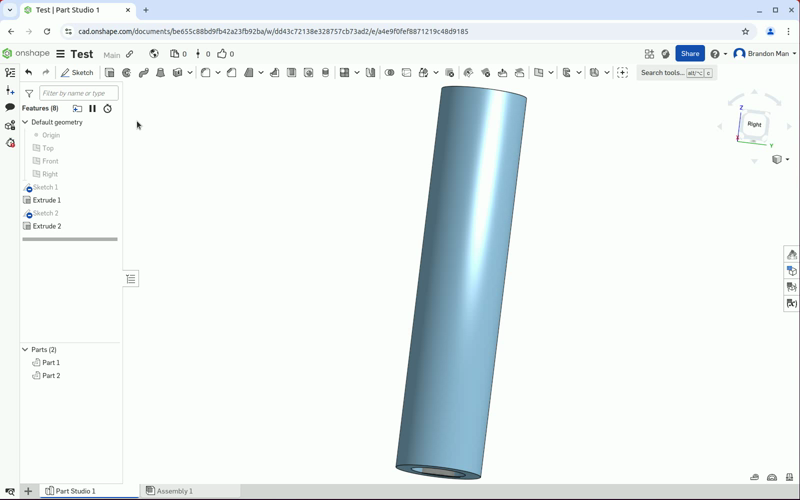
key(right, 3)
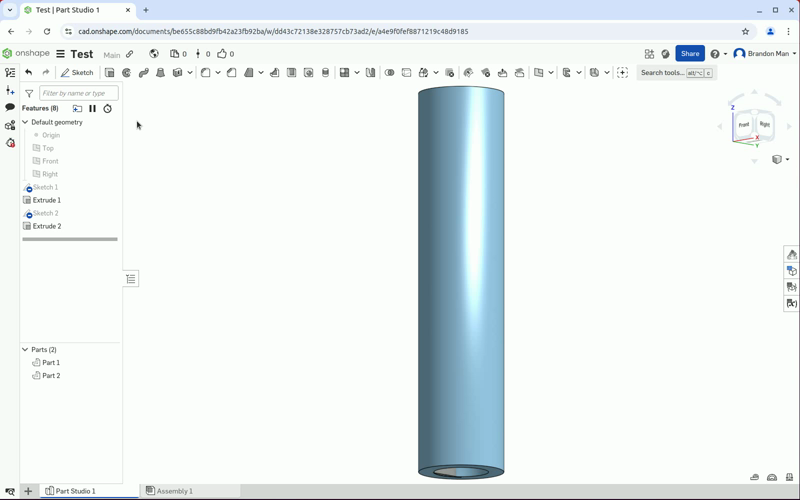
key(down, 3)
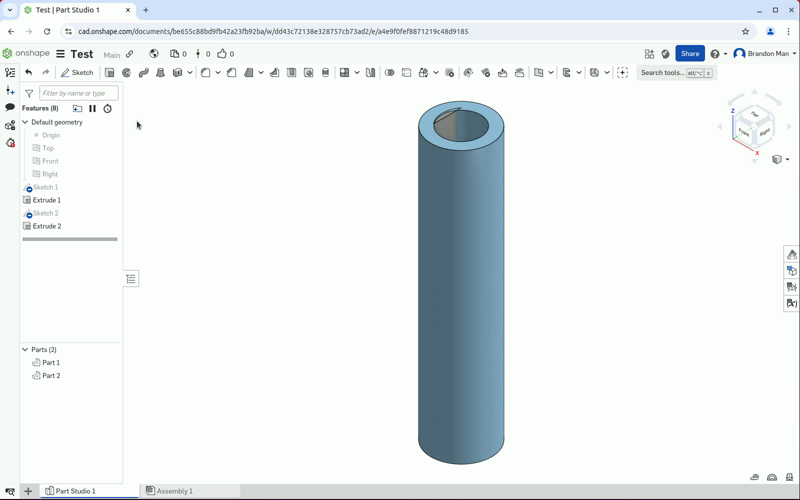
mouse_move(73, 189)
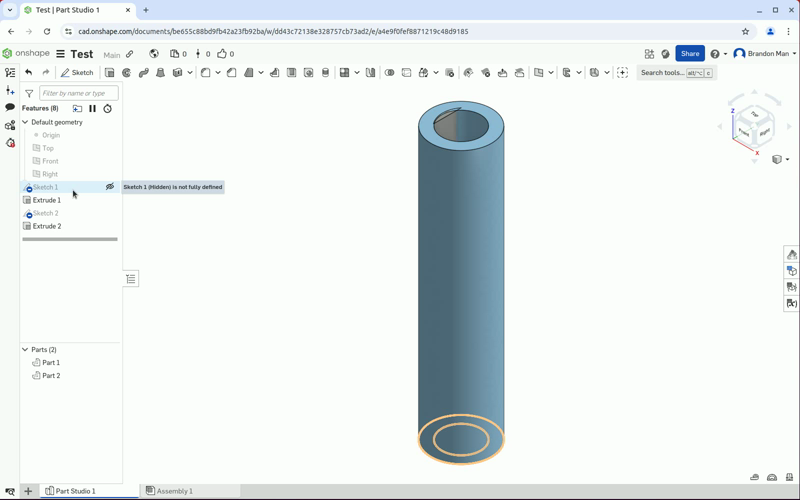
click(73, 189)